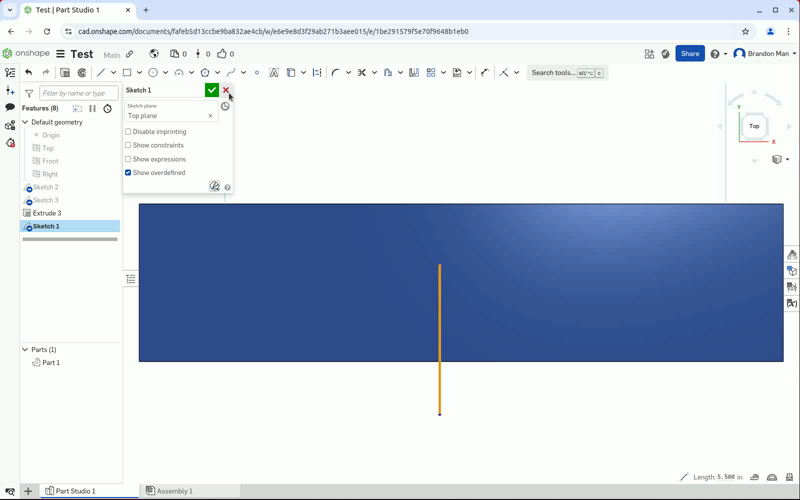
key(shift+h)
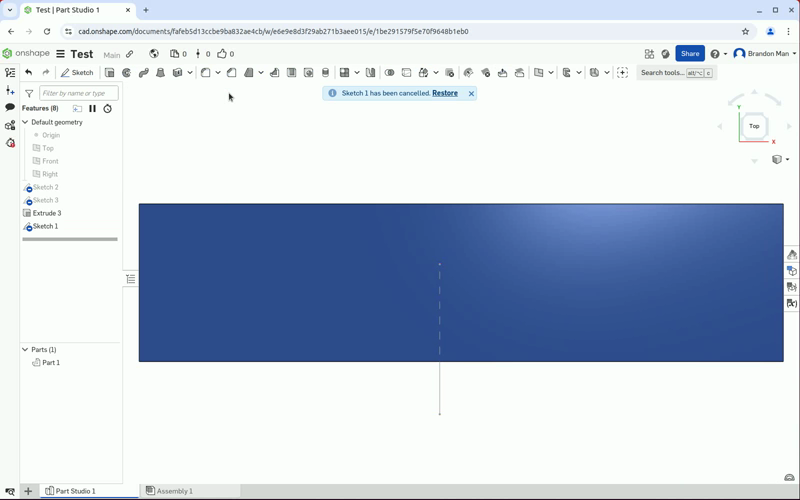
key(shift+s)
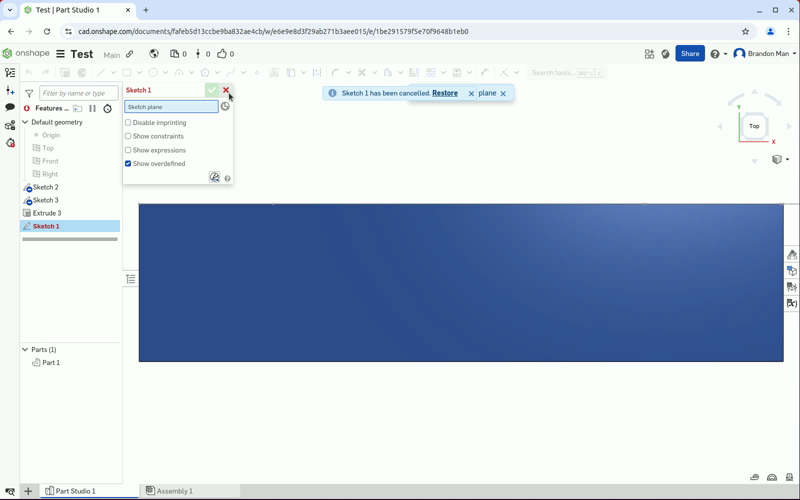
mouse_move(73, 150)
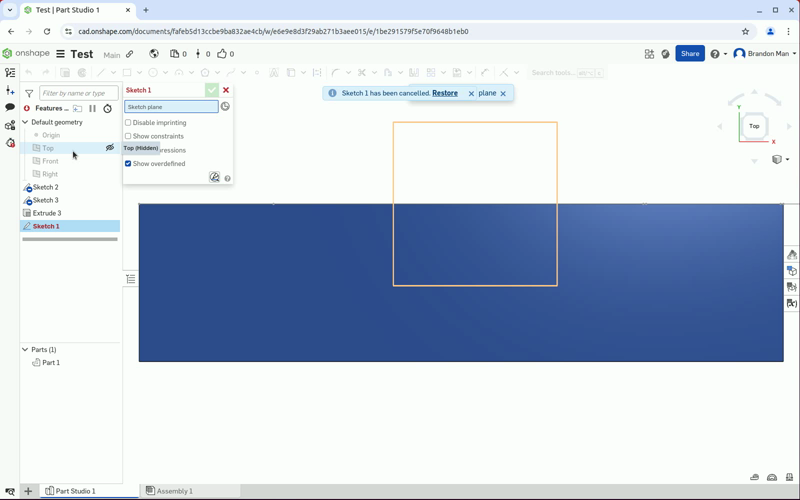
click(73, 150)
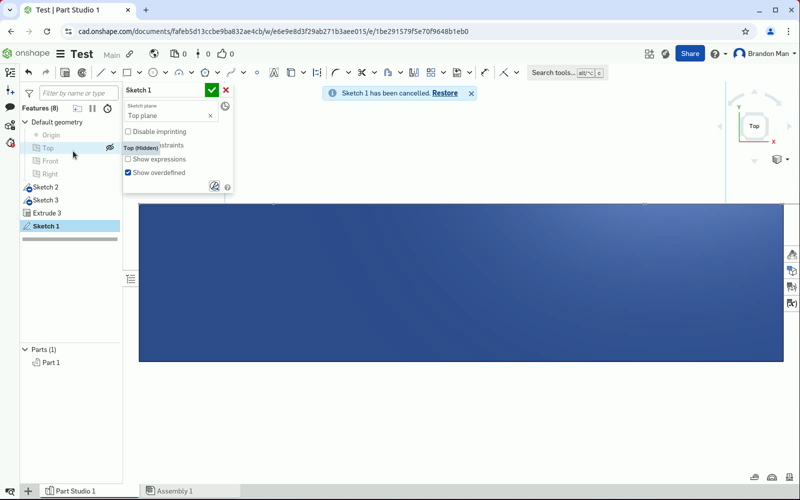
mouse_move(73, 352)
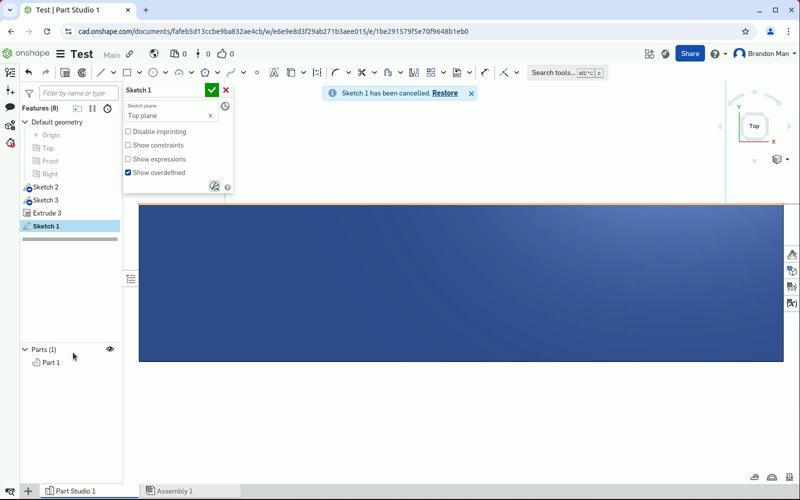
key(y)
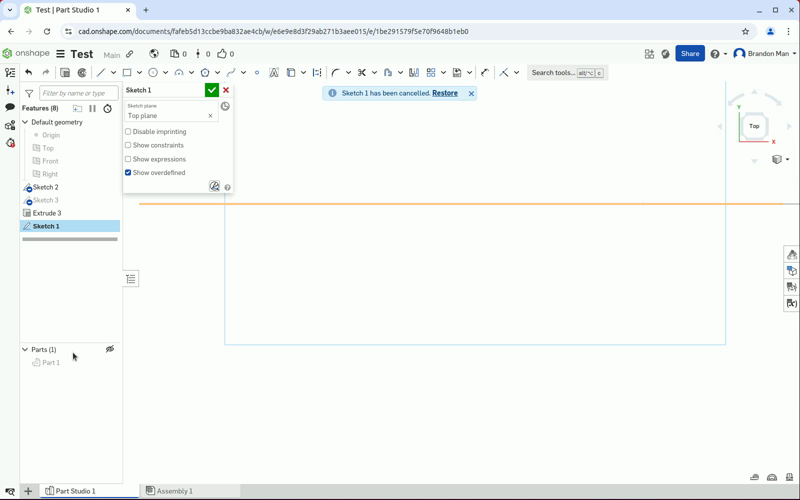
key(l)
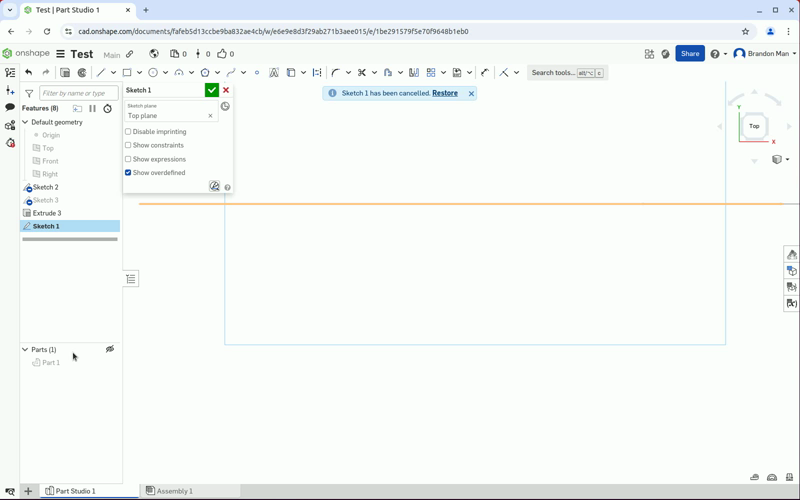
key_down(shift)
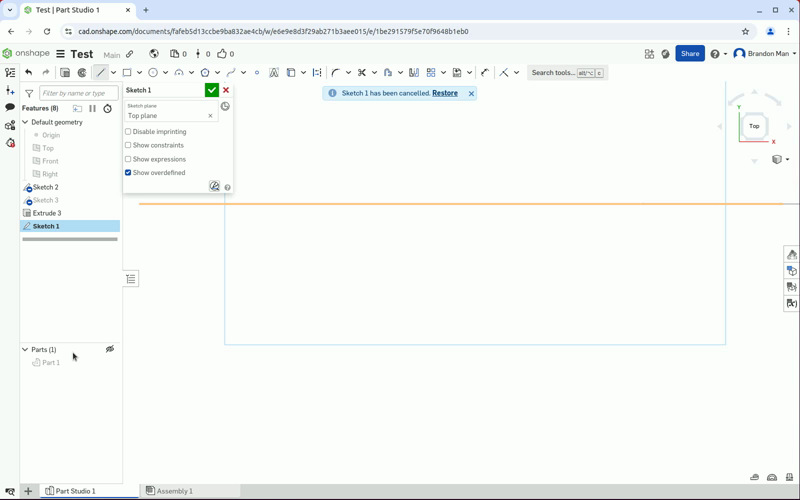
mouse_move(460, 282)
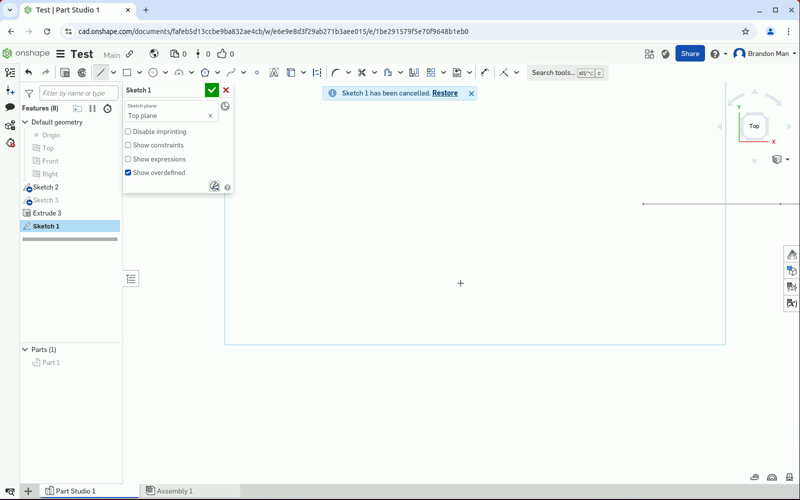
click(460, 282)
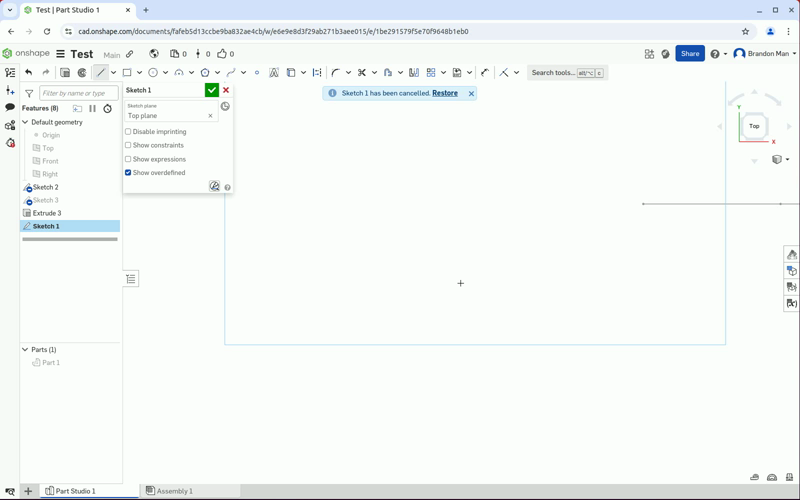
key_up(shift)
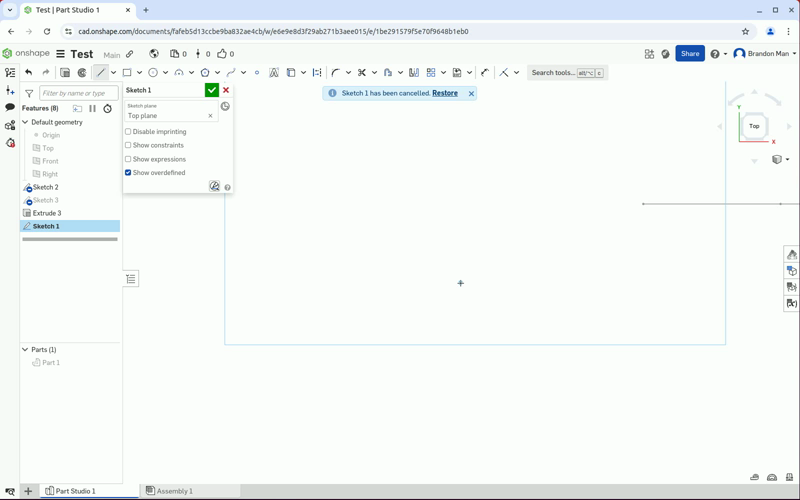
key_down(shift)
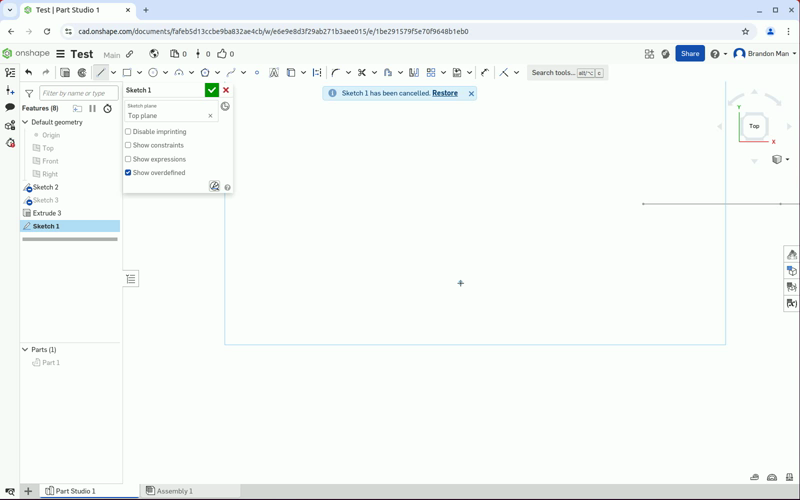
mouse_move(535, 282)
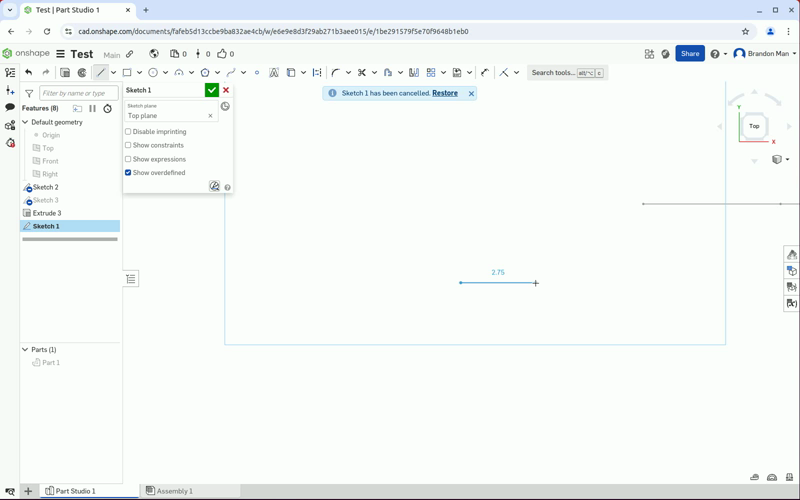
click(535, 282)
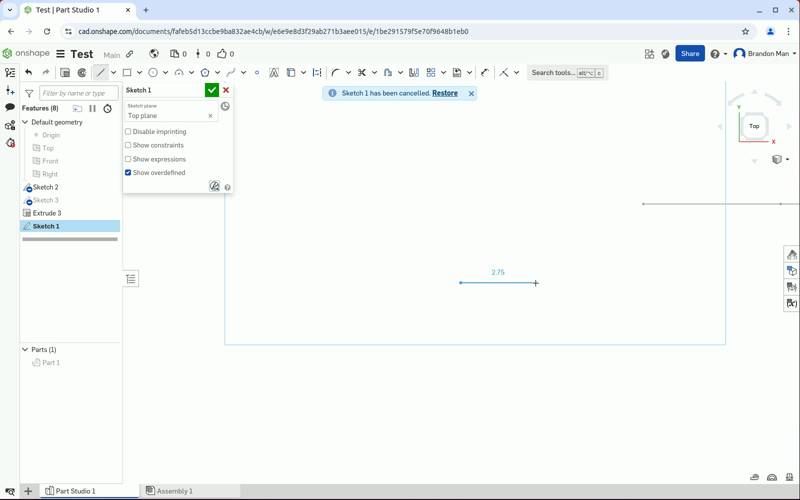
key_up(shift)
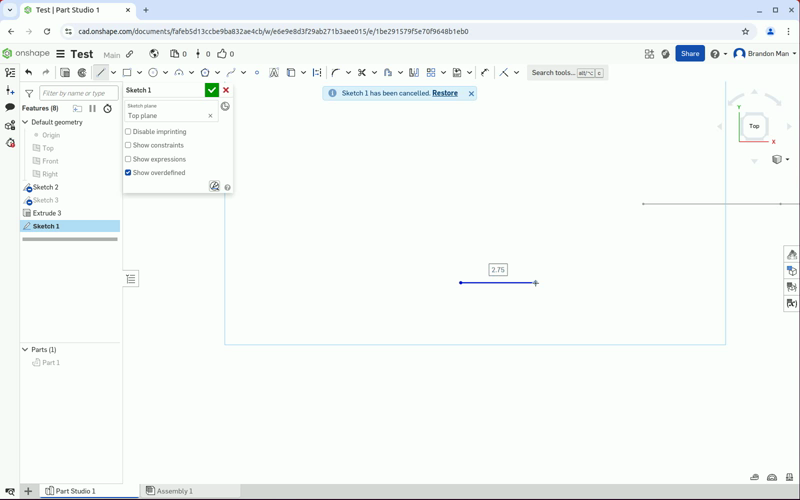
key_down(shift)
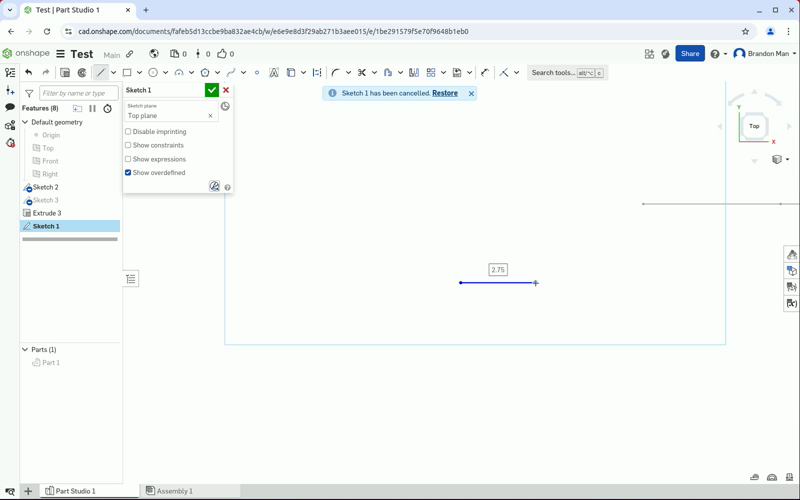
mouse_move(535, 170)
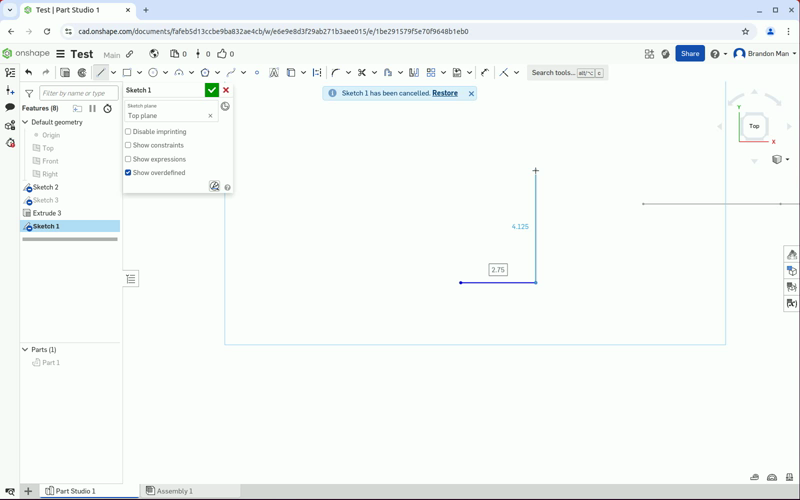
click(535, 170)
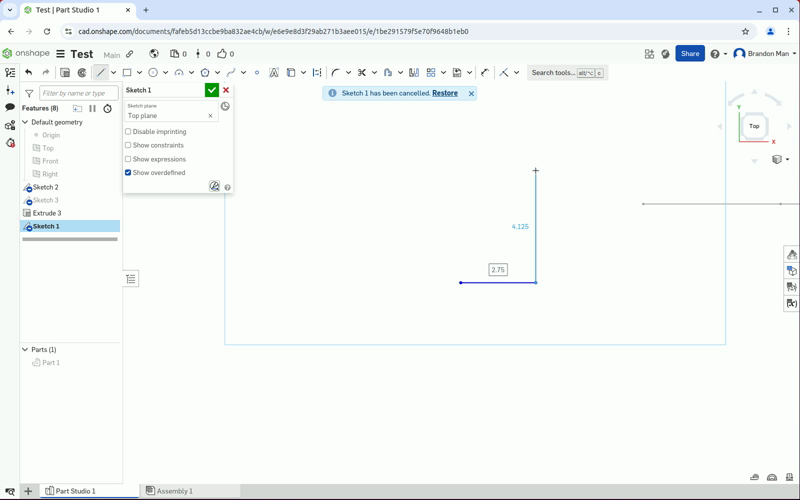
key_up(shift)
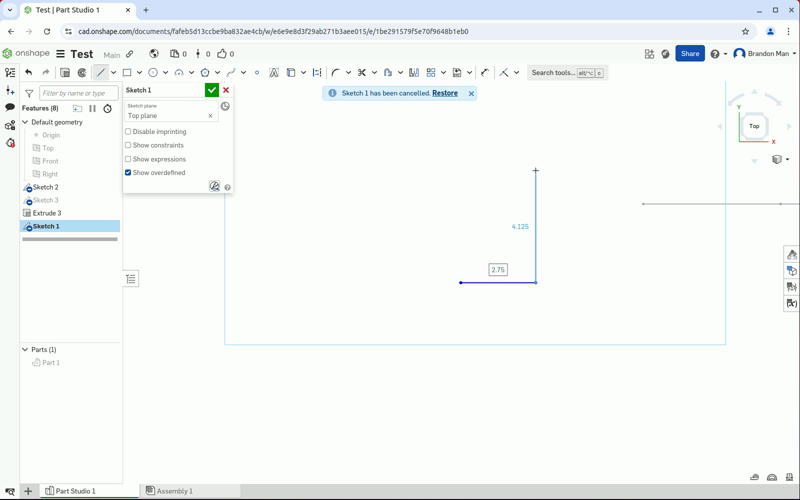
key_down(shift)
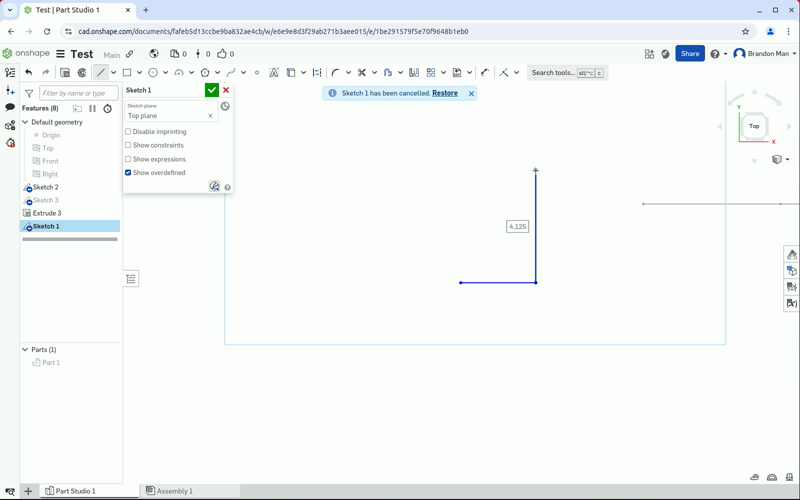
mouse_move(460, 170)
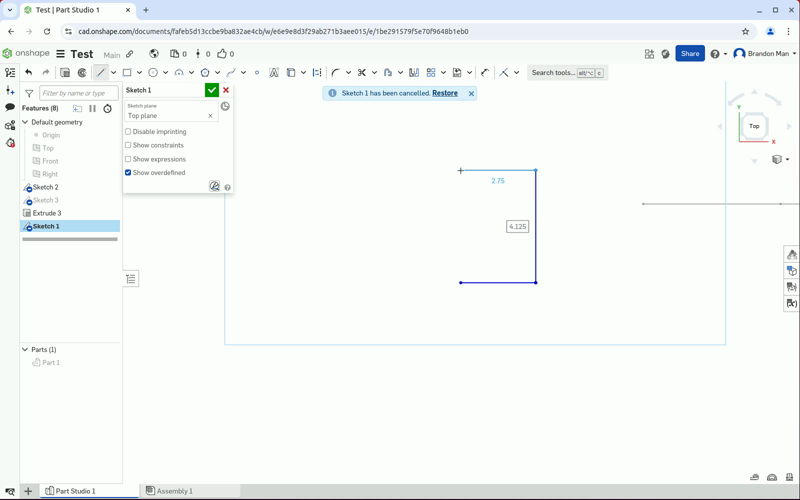
click(460, 170)
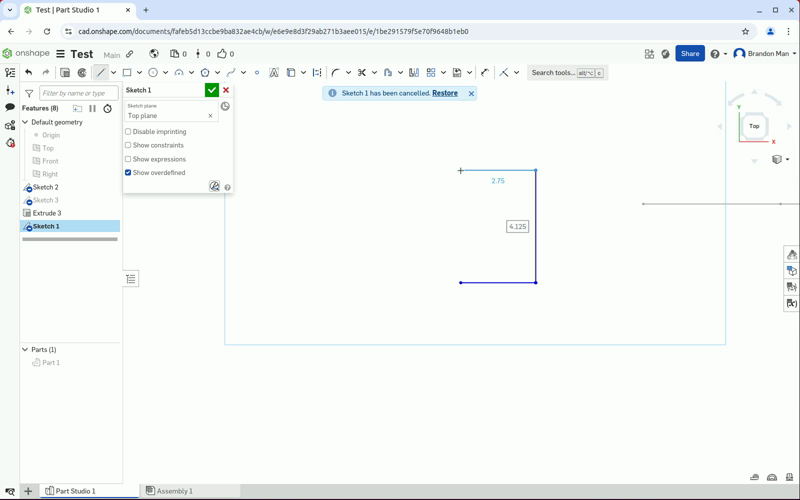
key_up(shift)
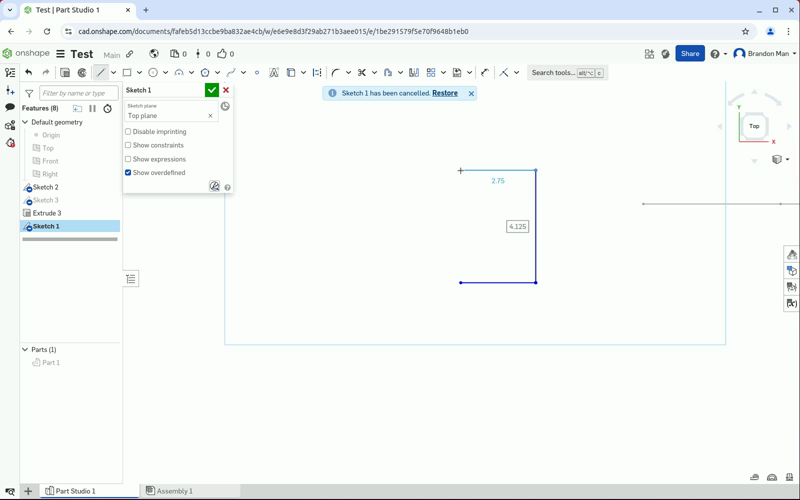
key_down(shift)
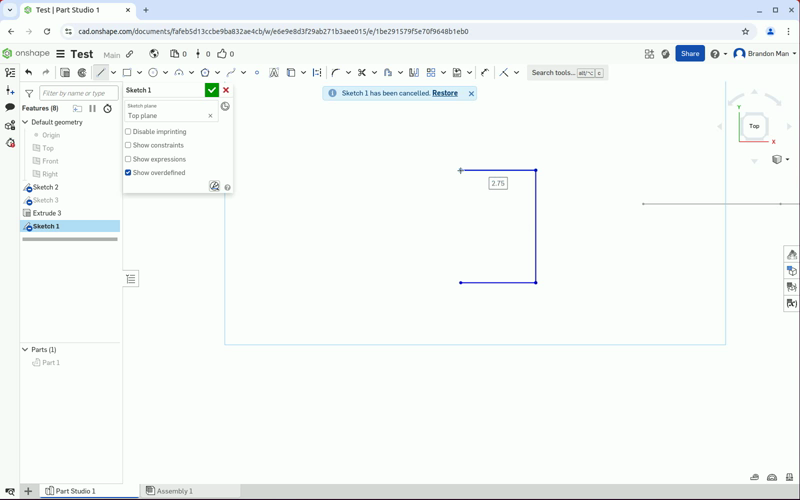
mouse_move(460, 282)
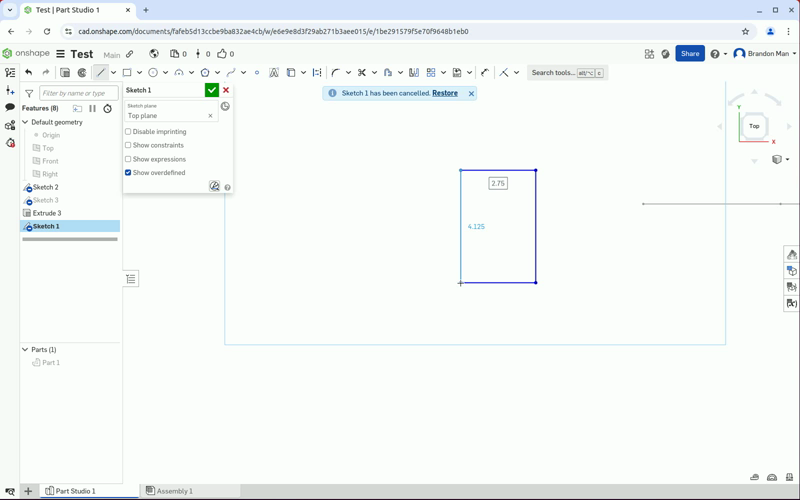
key_up(shift)
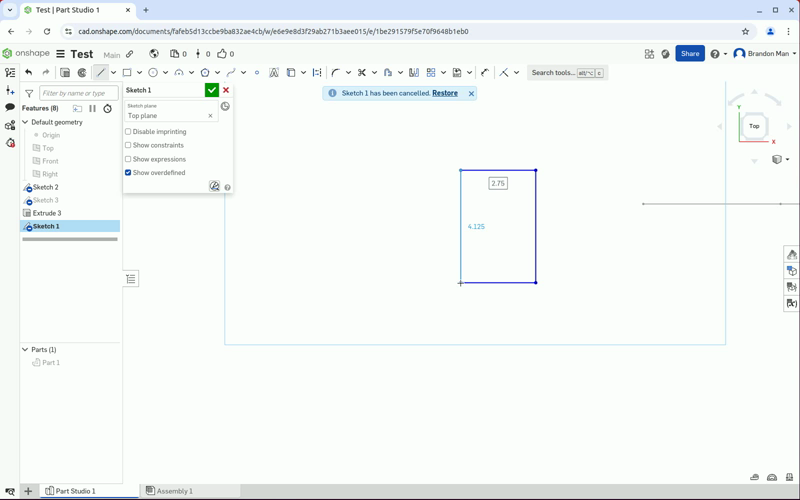
click(460, 282)
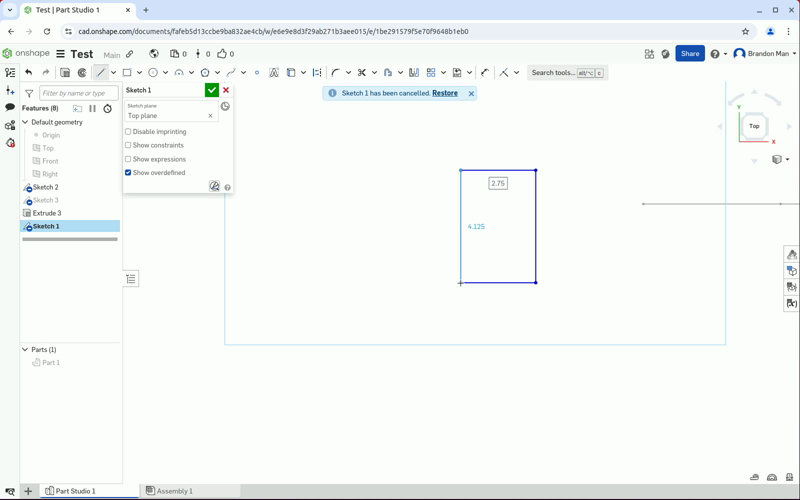
key(esc)
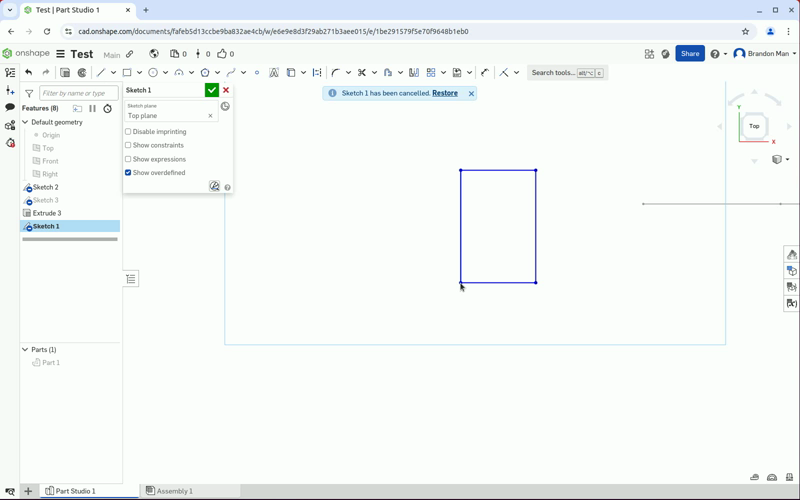
mouse_move(511, 212)
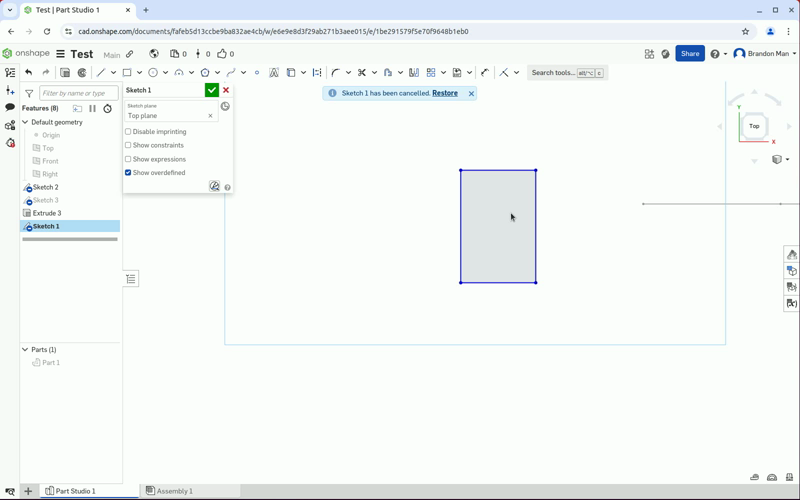
click(511, 212)
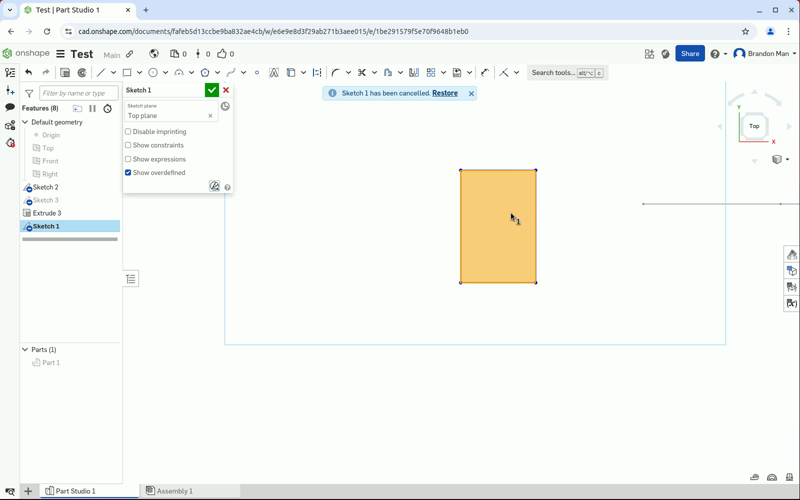
mouse_move(73, 352)
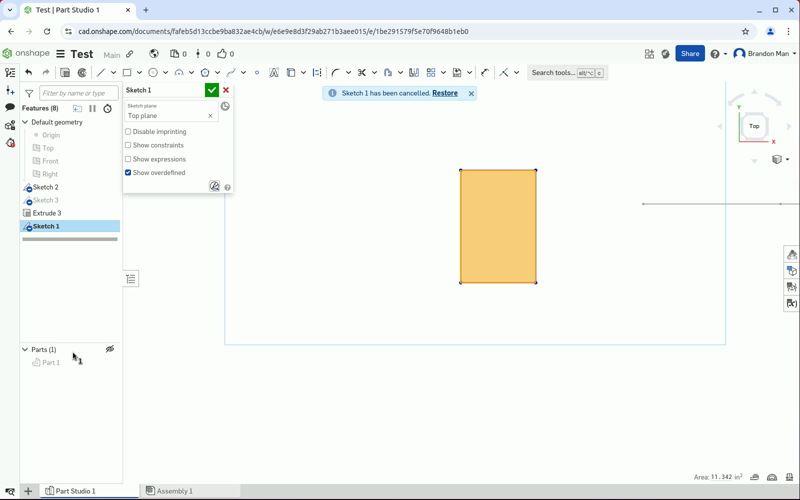
key(shift+y)
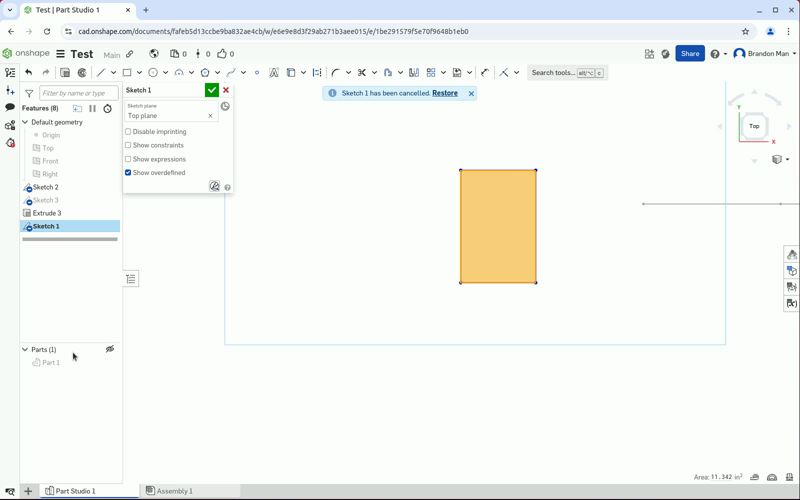
key(shift+e)
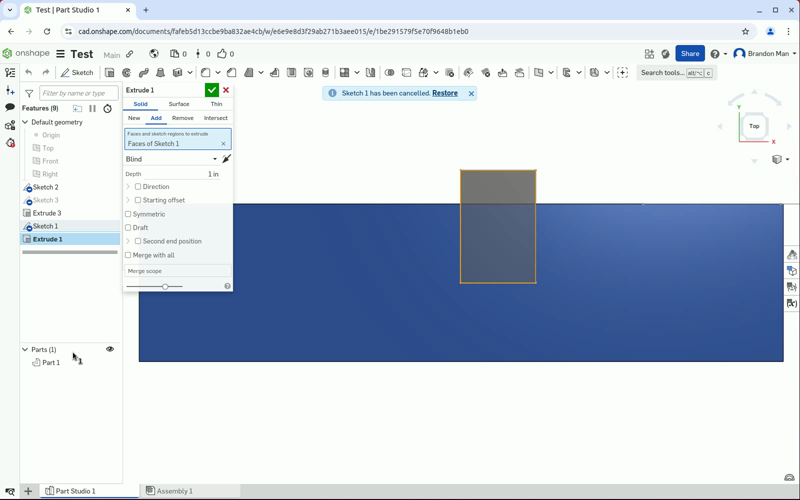
mouse_move(143, 106)
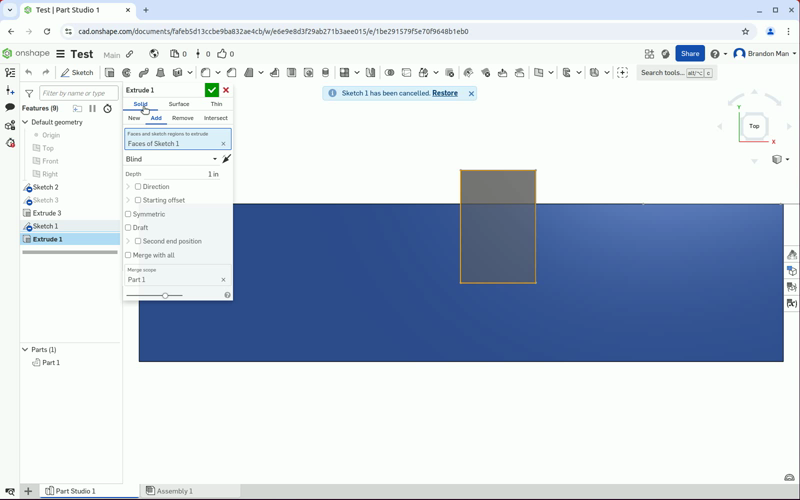
click(143, 106)
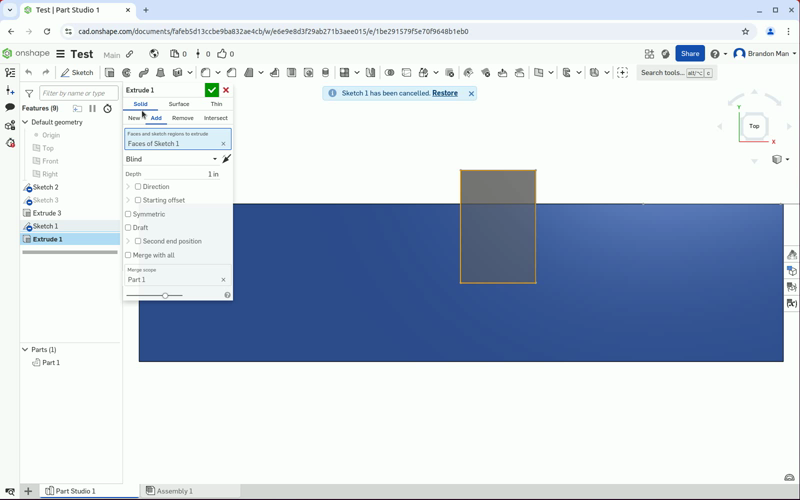
mouse_move(137, 120)
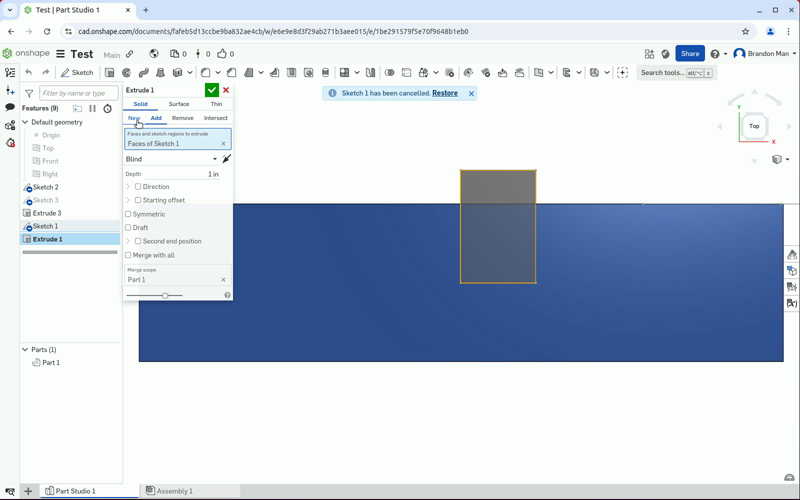
click(137, 120)
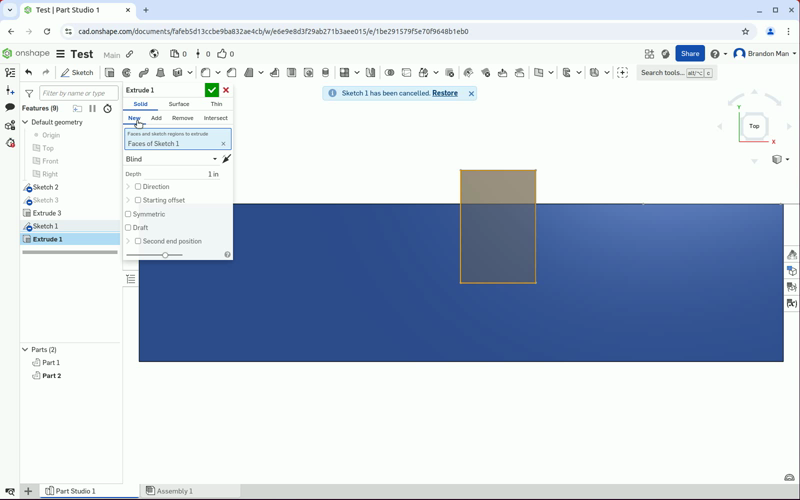
key(tab, 4)
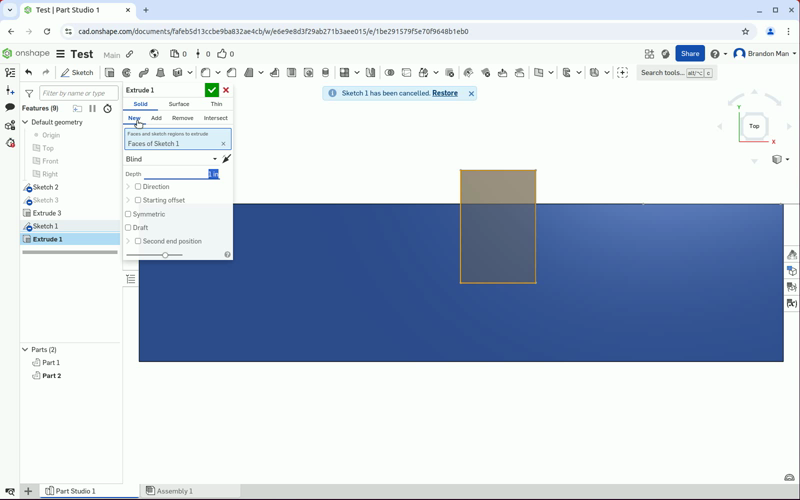
text(1.633)
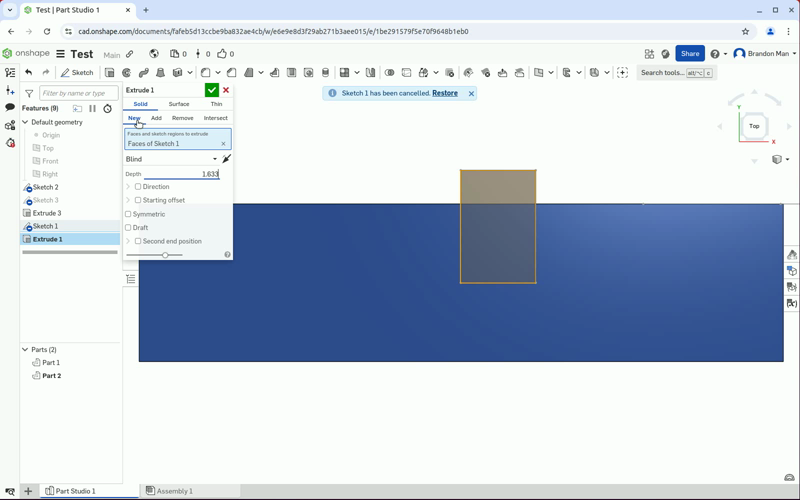
key(enter)
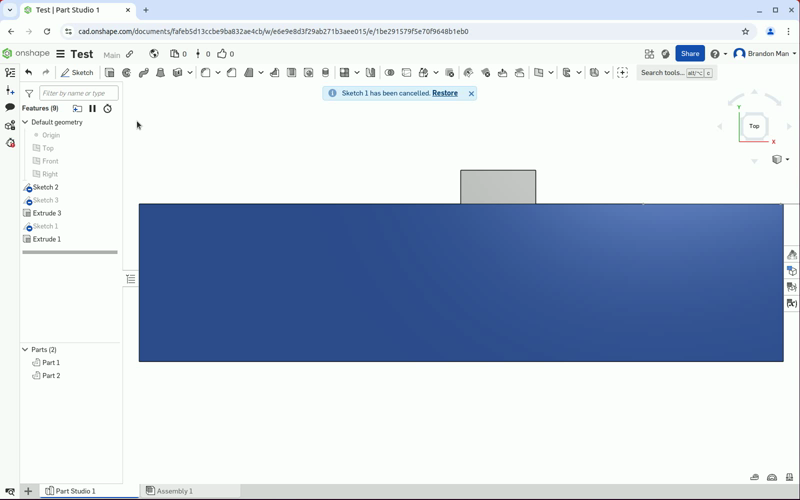
key(shift+h)
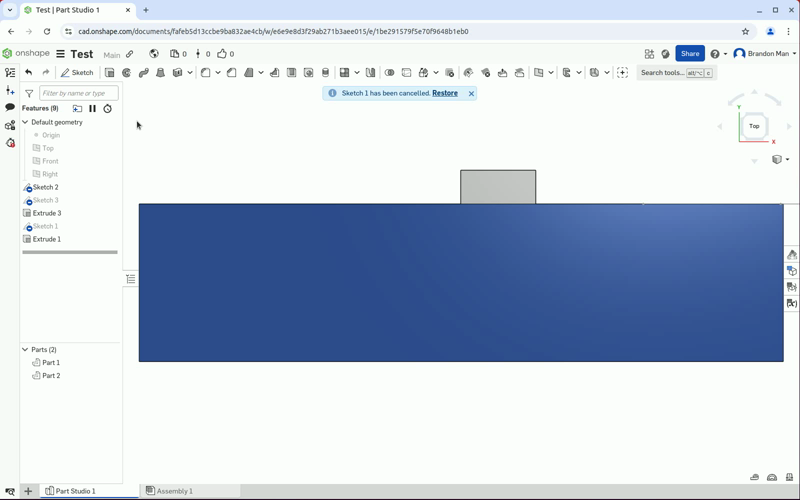
key(shift+h)
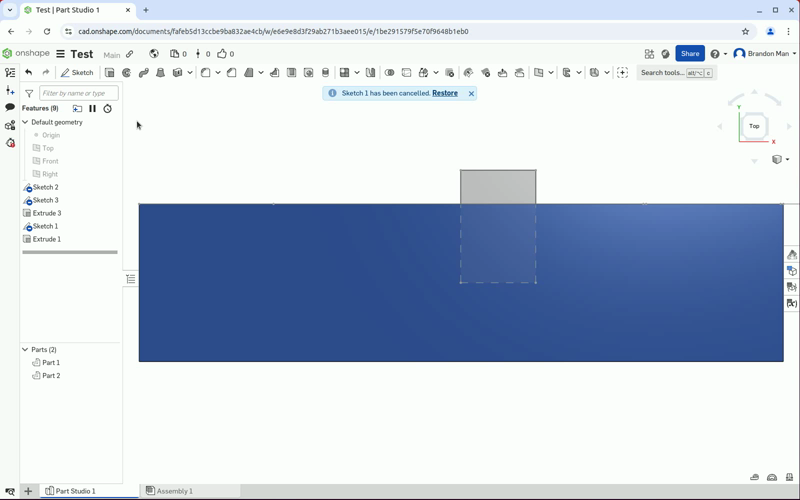
mouse_move(73, 189)
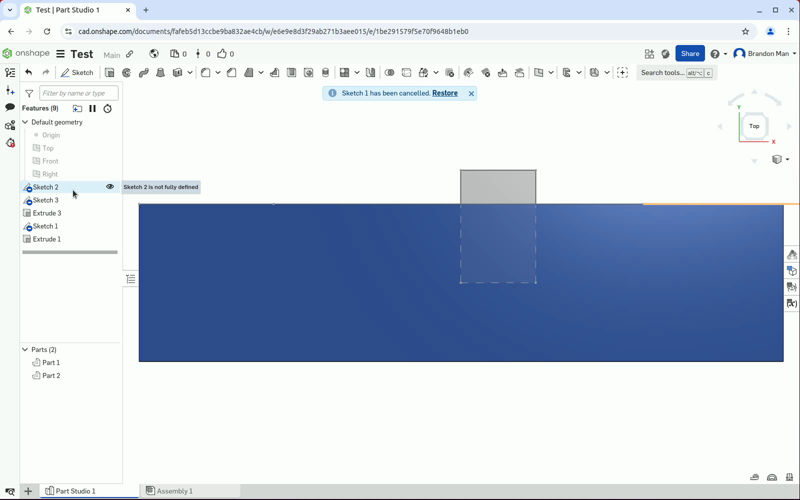
click(73, 189)
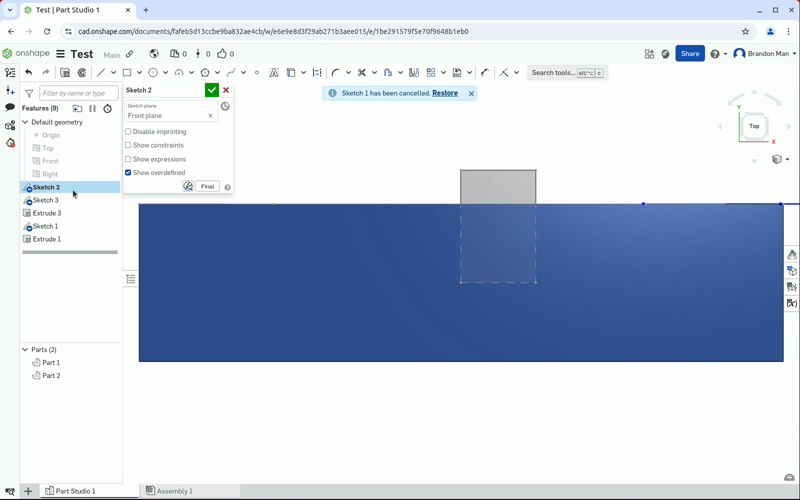
mouse_move(229, 92)
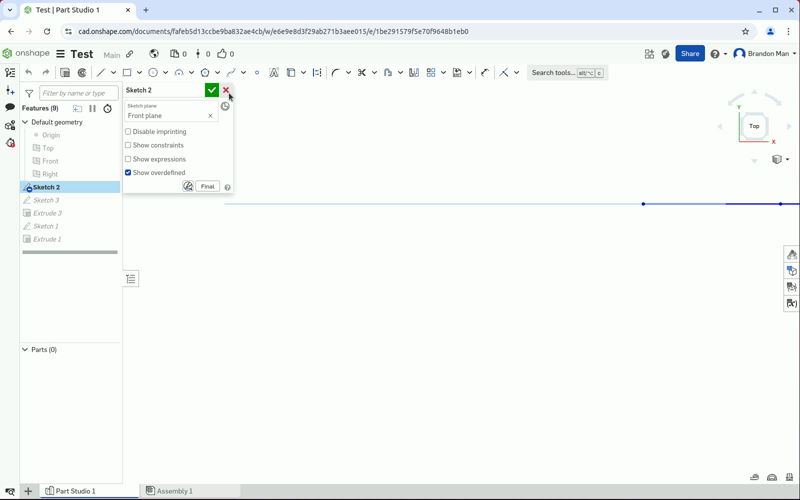
click(229, 92)
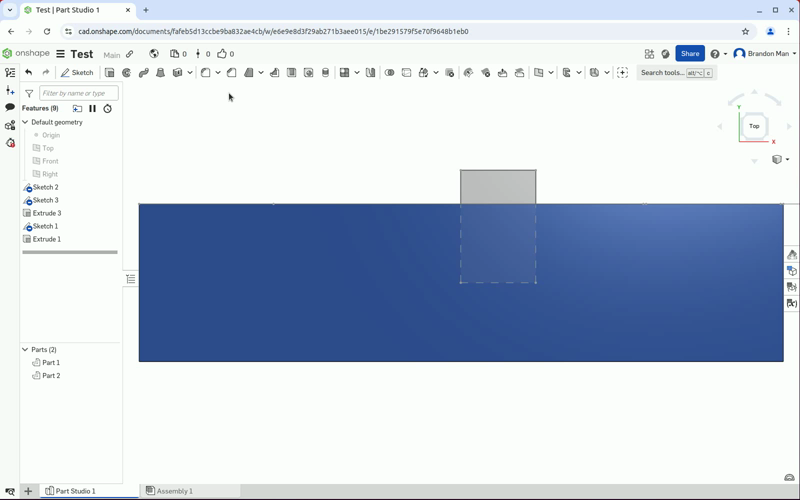
mouse_move(541, 75)
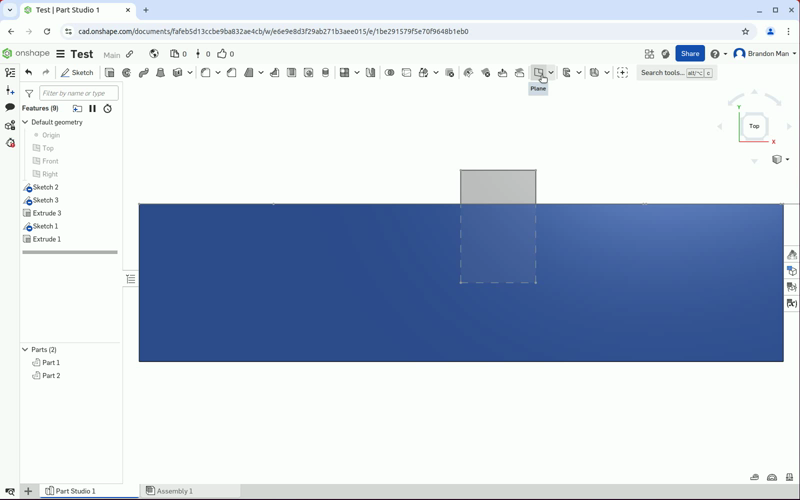
click(541, 75)
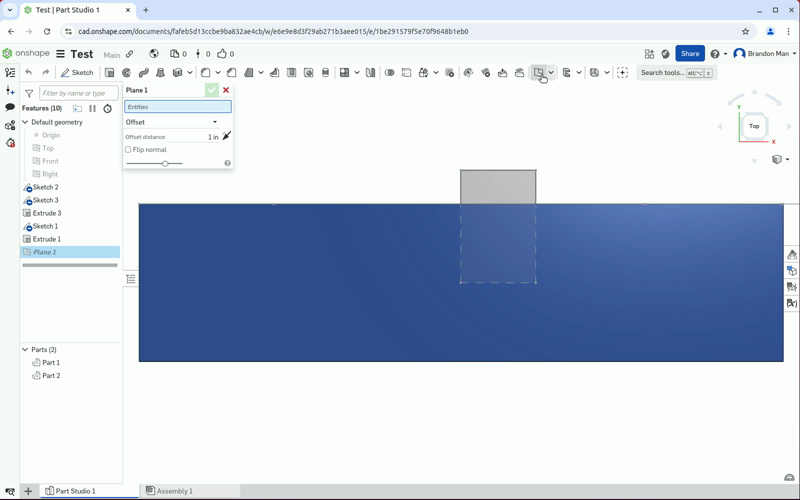
mouse_move(73, 150)
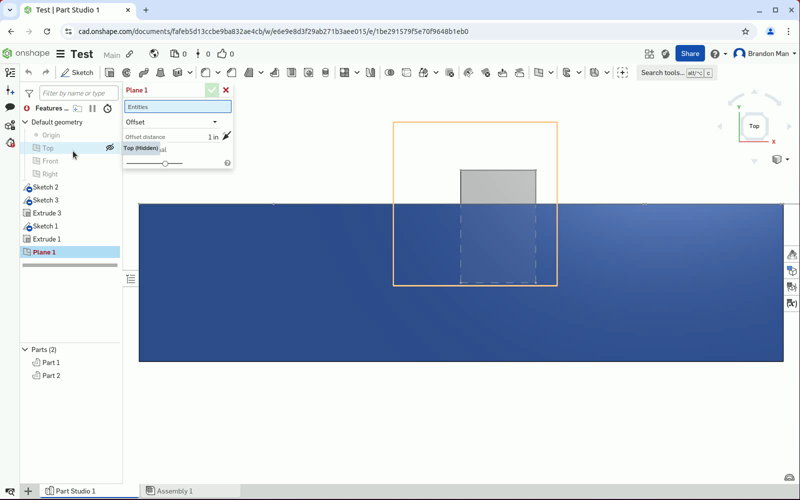
click(73, 150)
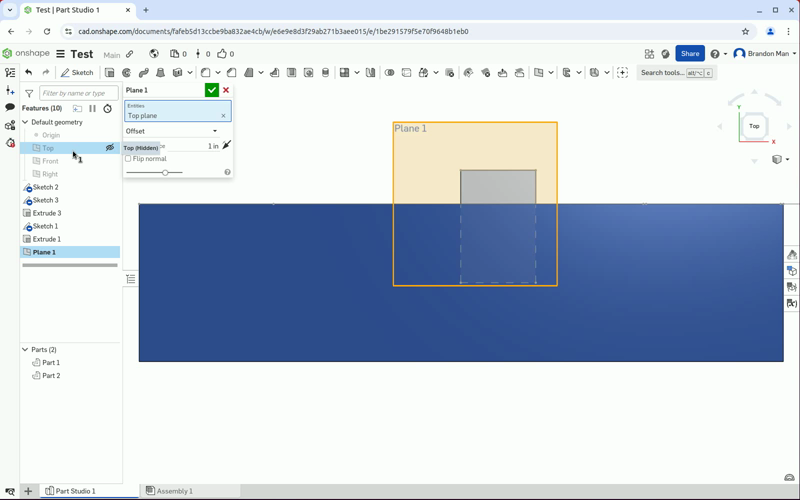
key(tab, 2)
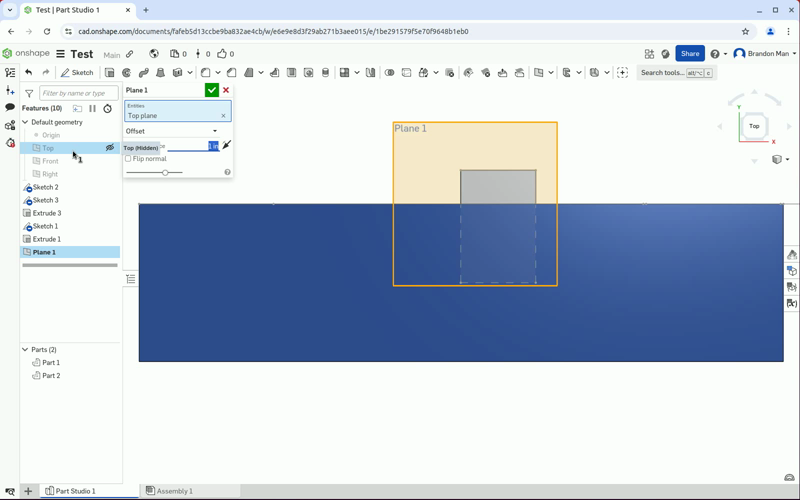
text(1.633)
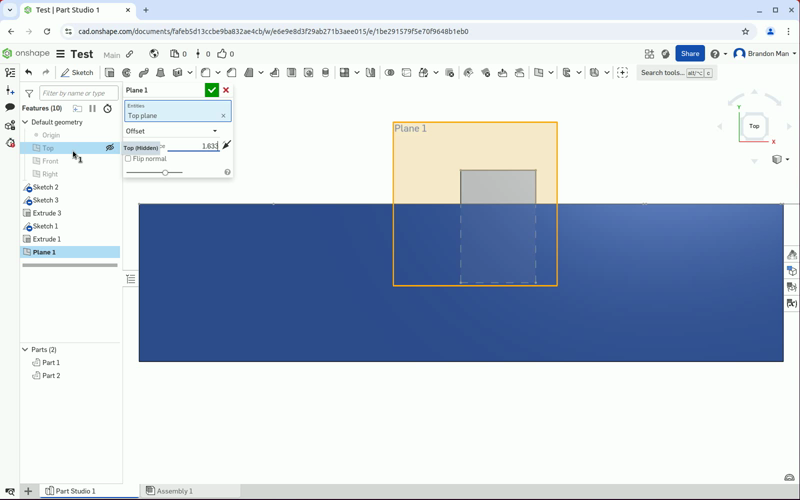
key(enter, 2)
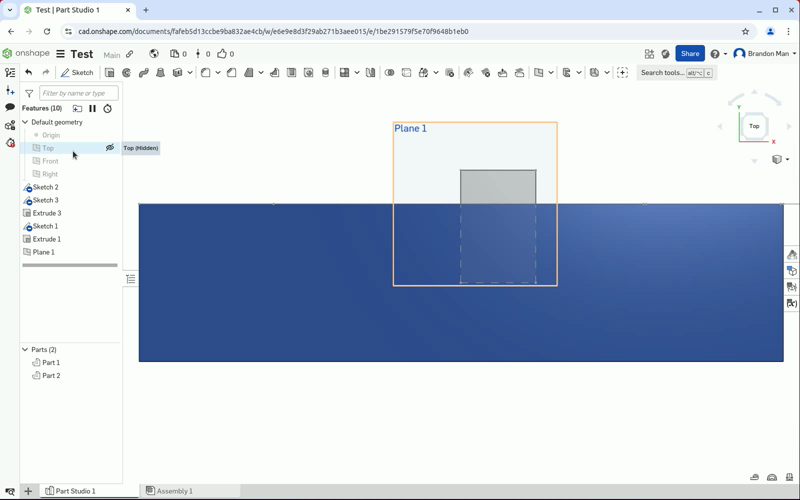
key(shift+s)
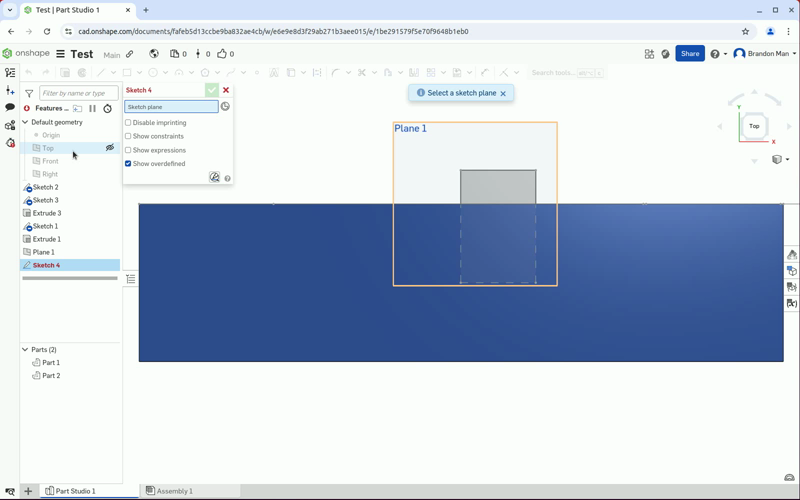
mouse_move(73, 254)
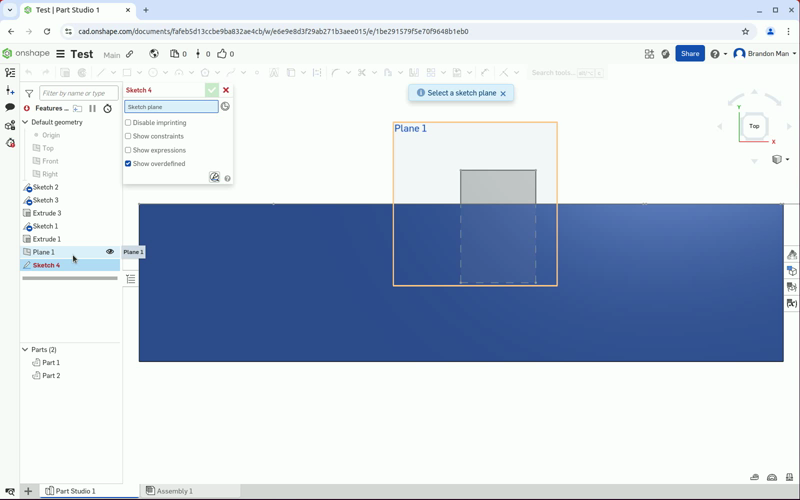
click(73, 254)
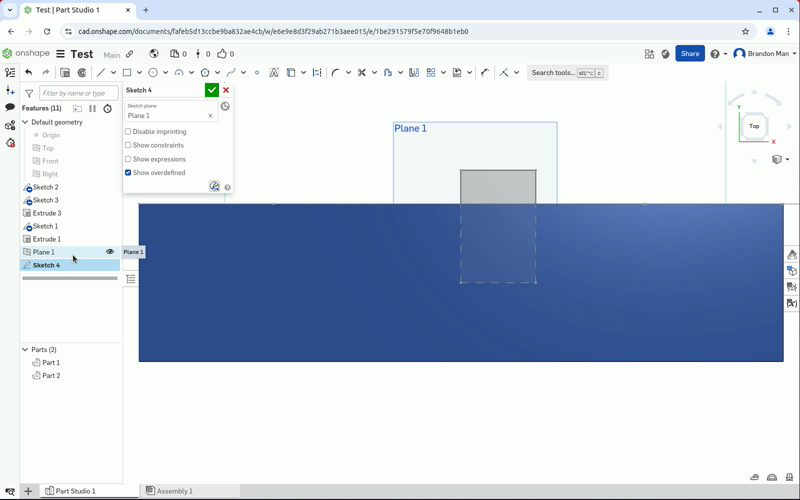
mouse_move(73, 352)
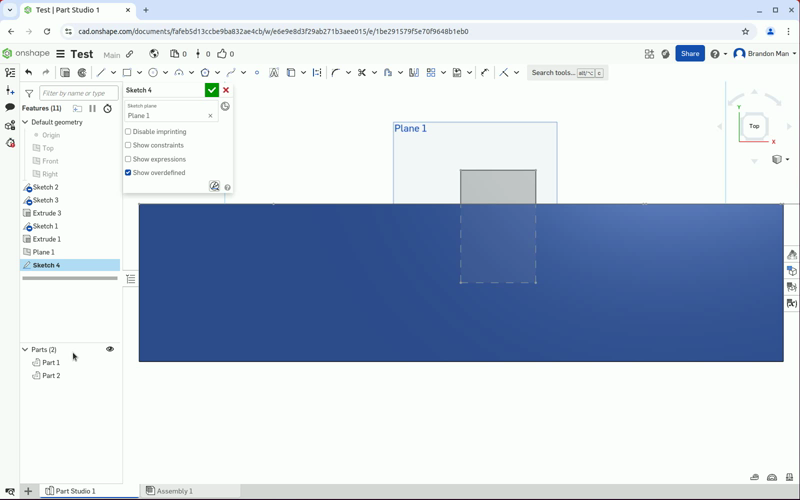
key(y)
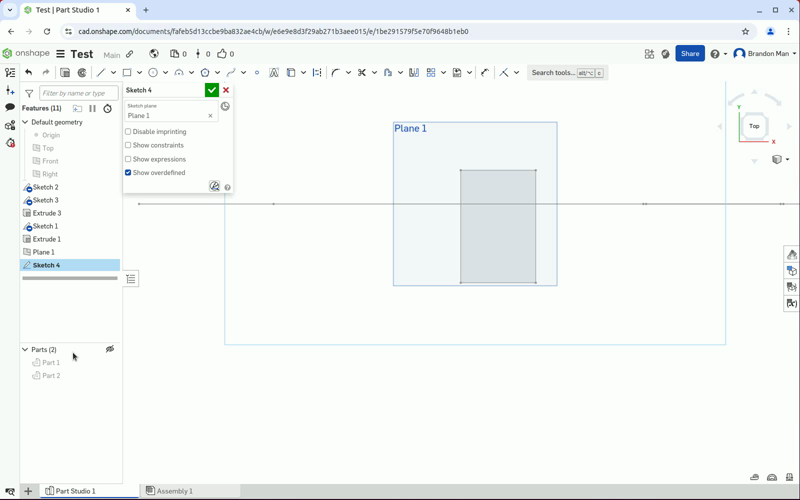
key(l)
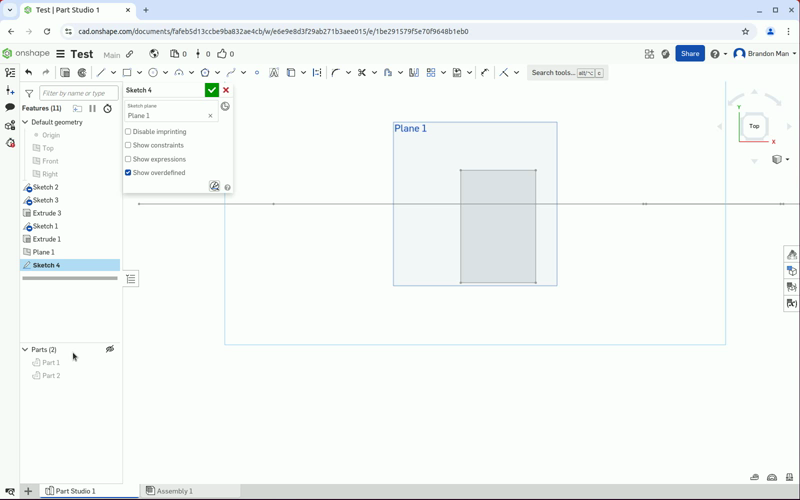
key_down(shift)
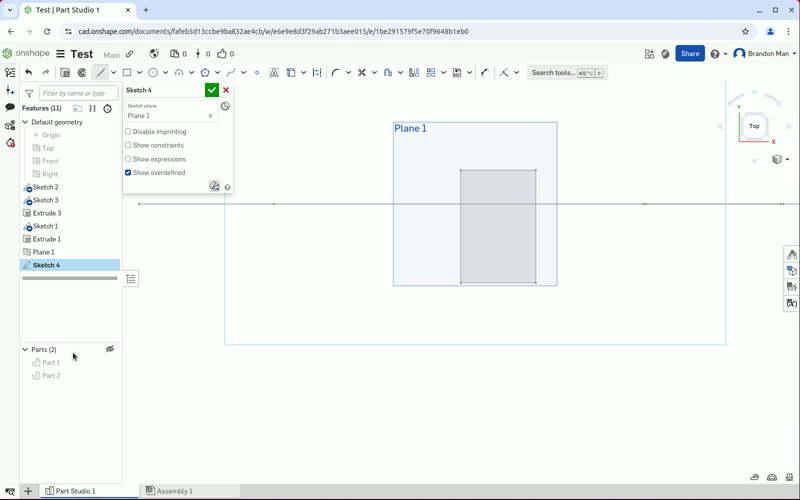
mouse_move(460, 282)
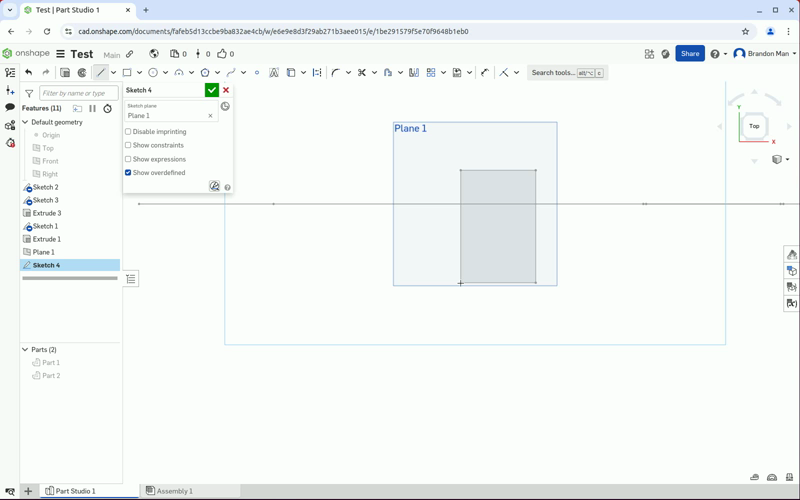
click(460, 282)
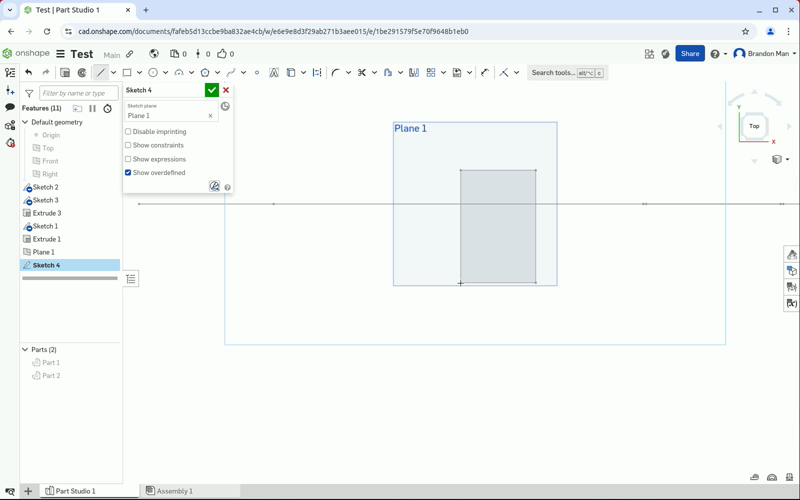
key_up(shift)
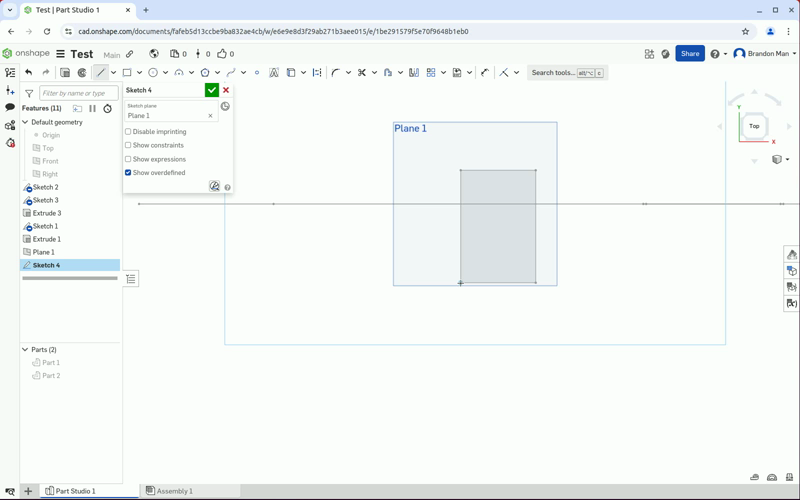
key_down(shift)
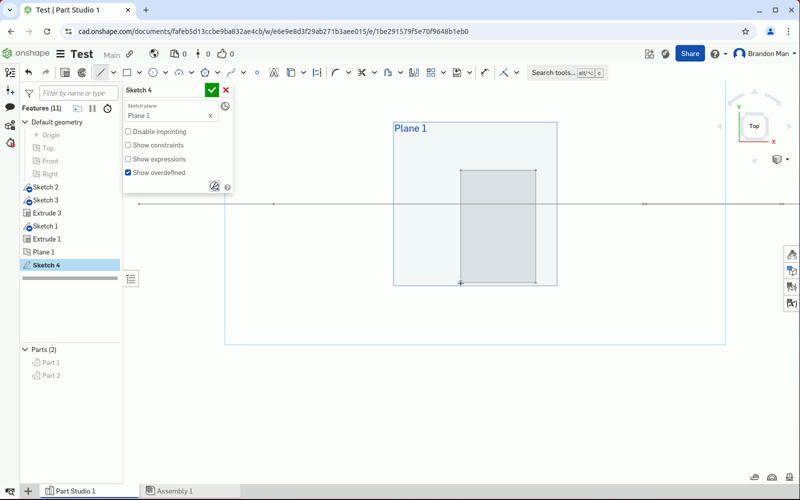
mouse_move(490, 282)
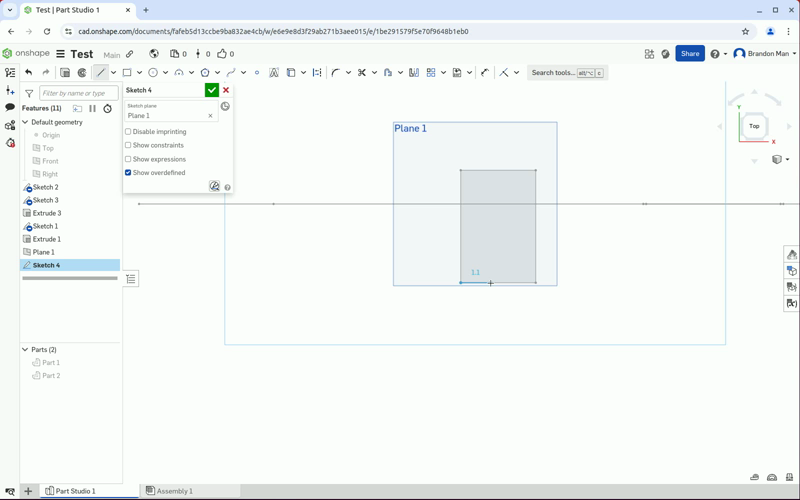
mouse_move(483, 282)
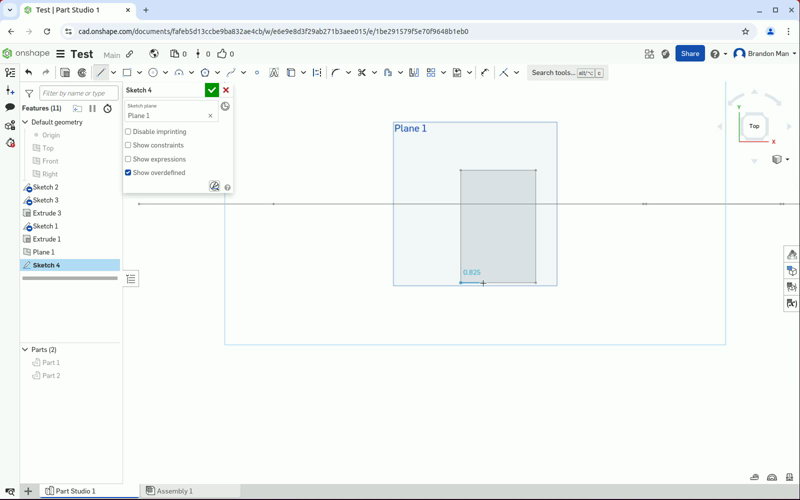
click(483, 282)
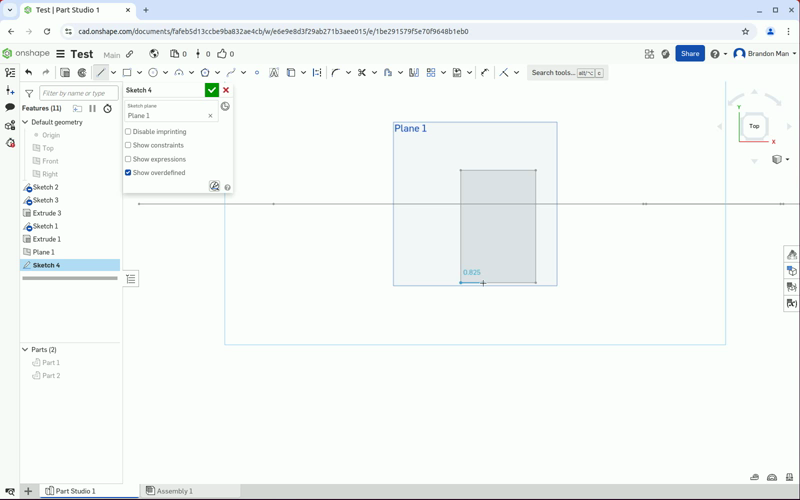
key_up(shift)
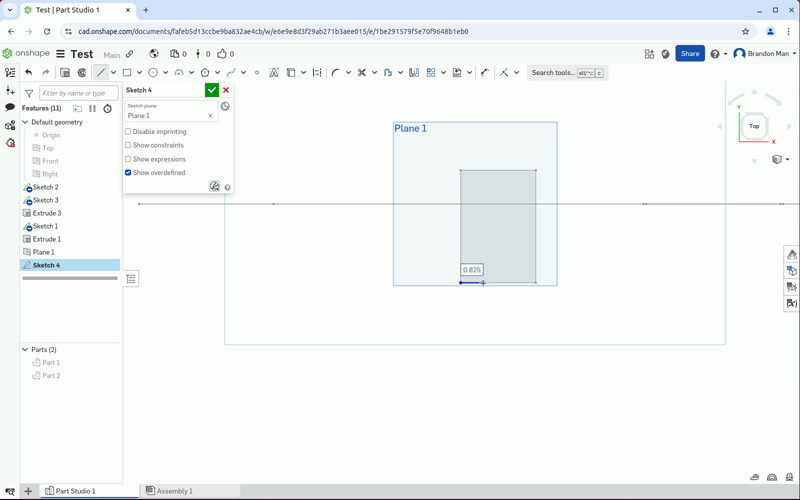
key_down(shift)
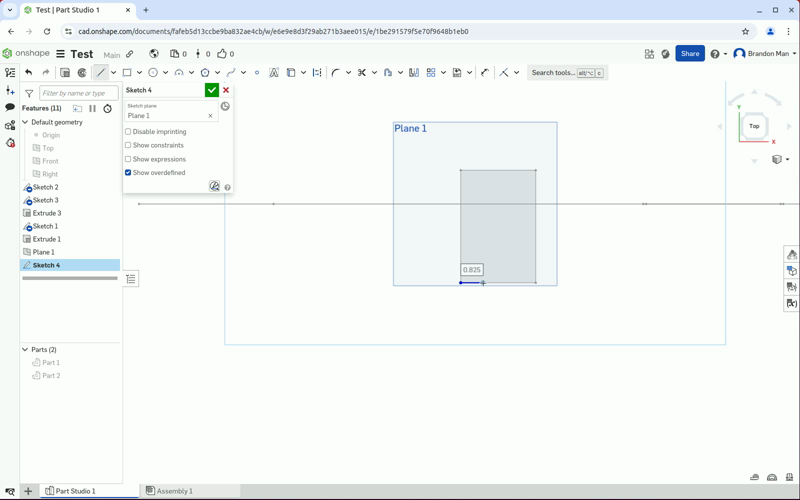
mouse_move(483, 170)
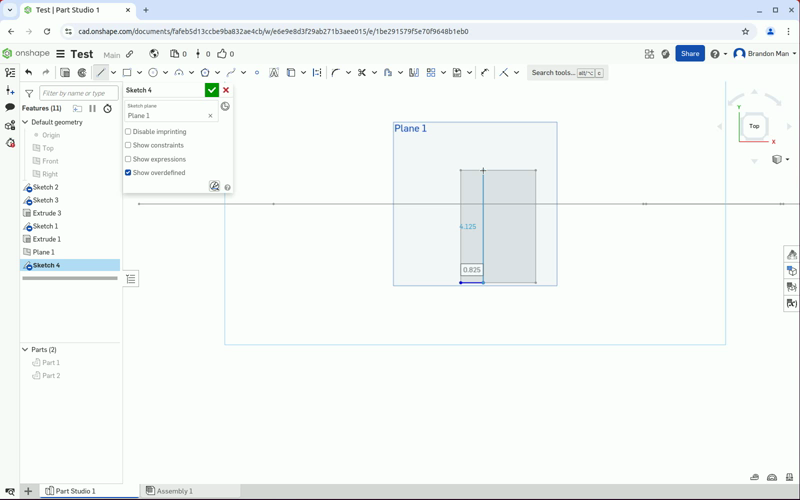
click(483, 170)
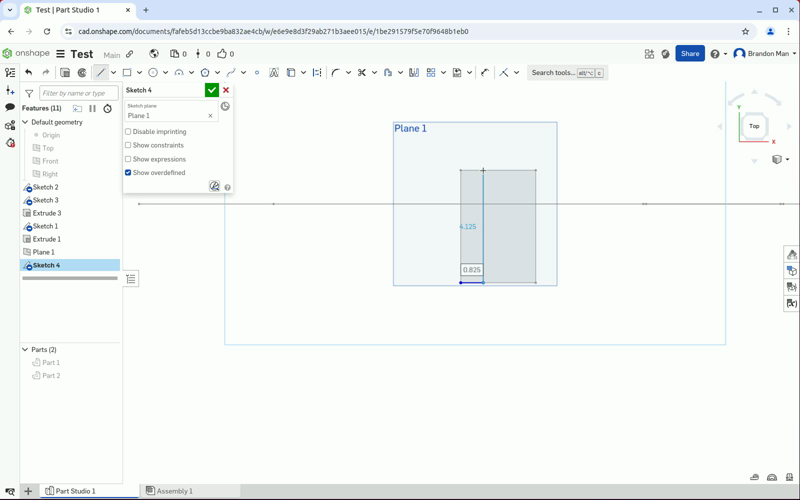
key_up(shift)
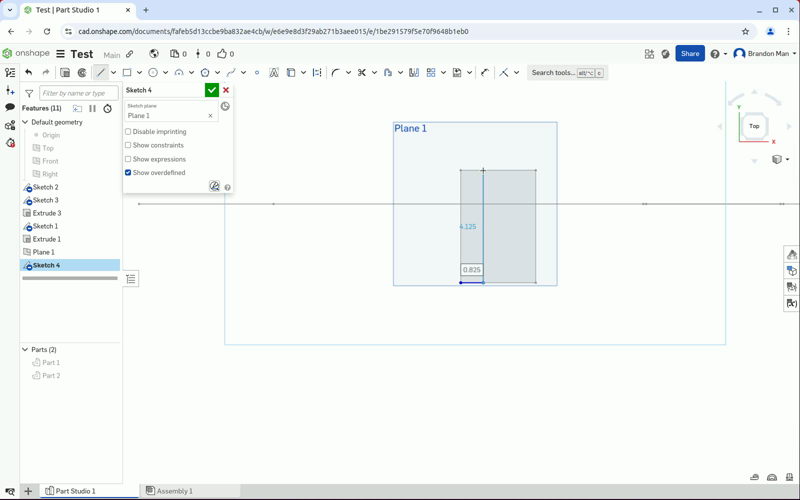
key_down(shift)
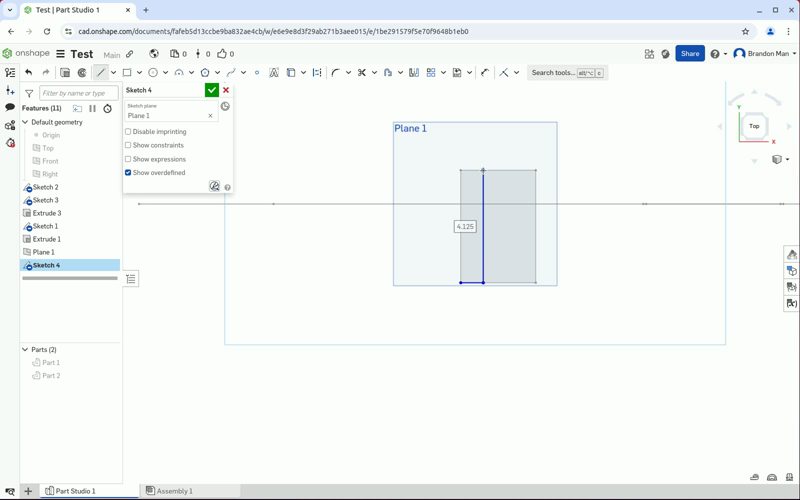
mouse_move(513, 170)
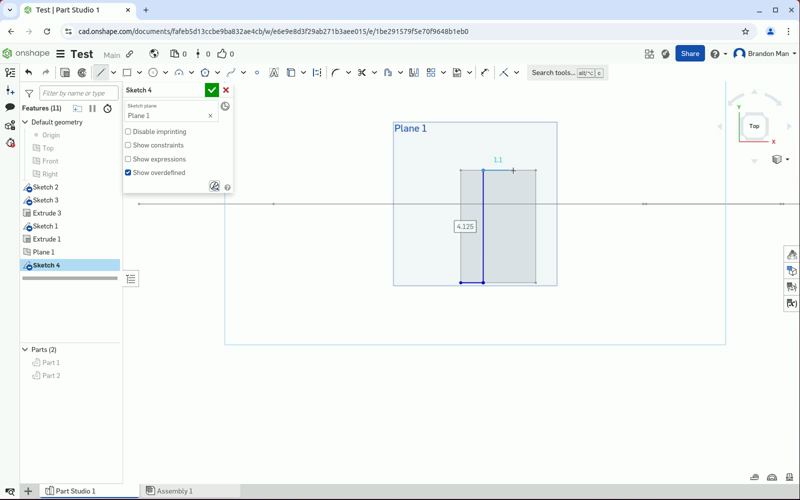
mouse_move(460, 170)
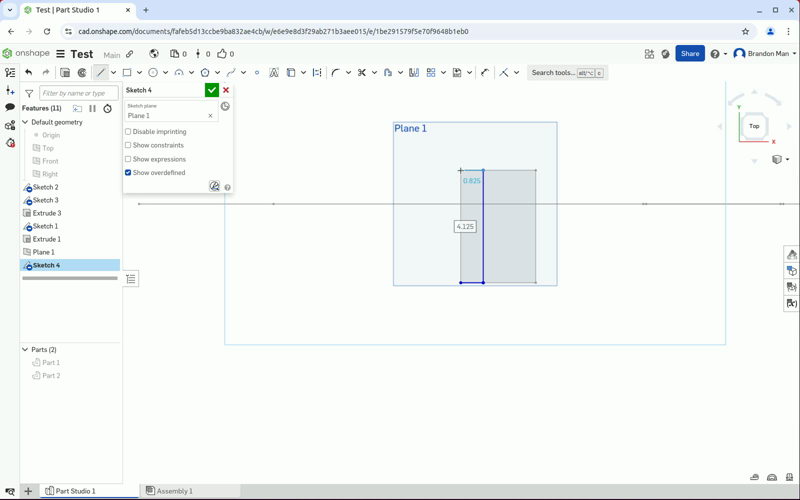
click(460, 170)
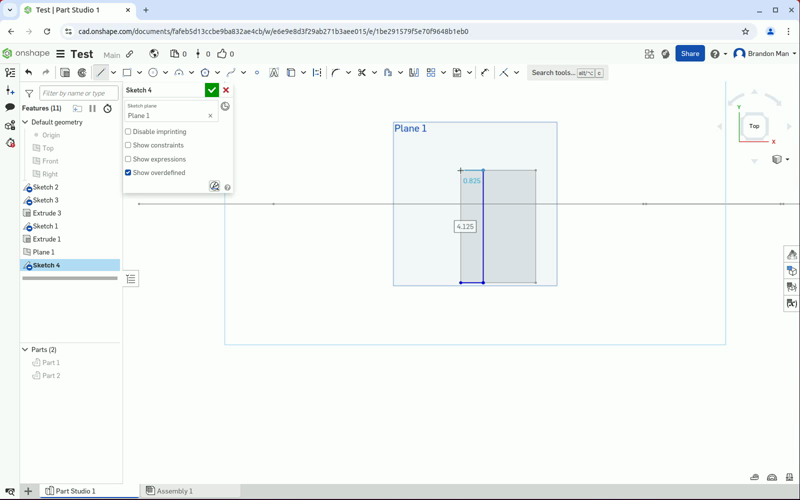
key_up(shift)
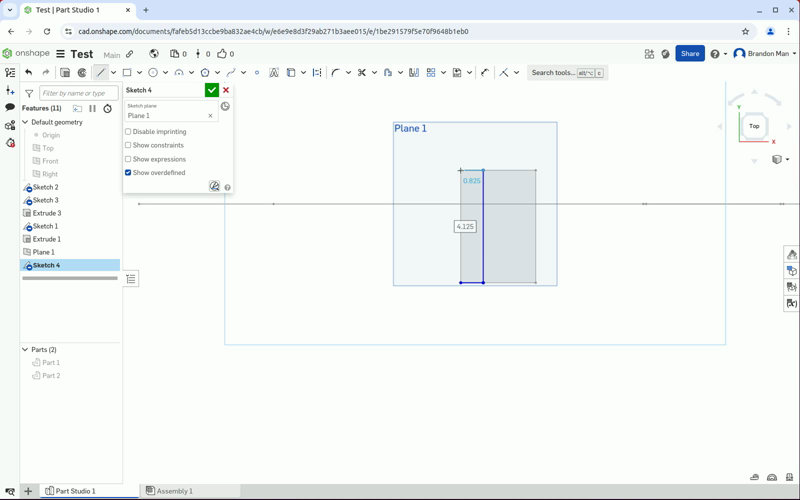
key_down(shift)
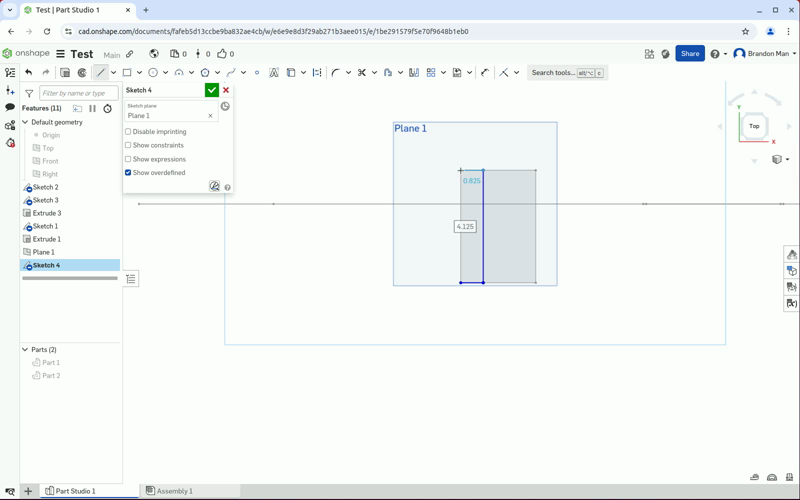
mouse_move(460, 282)
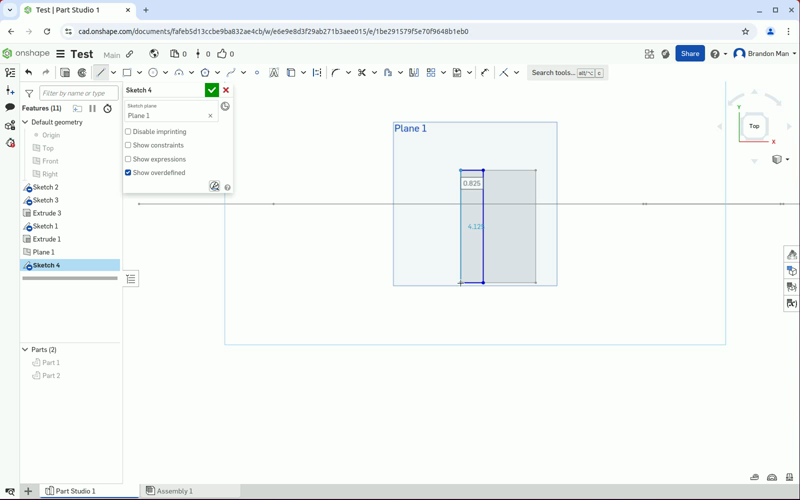
key_up(shift)
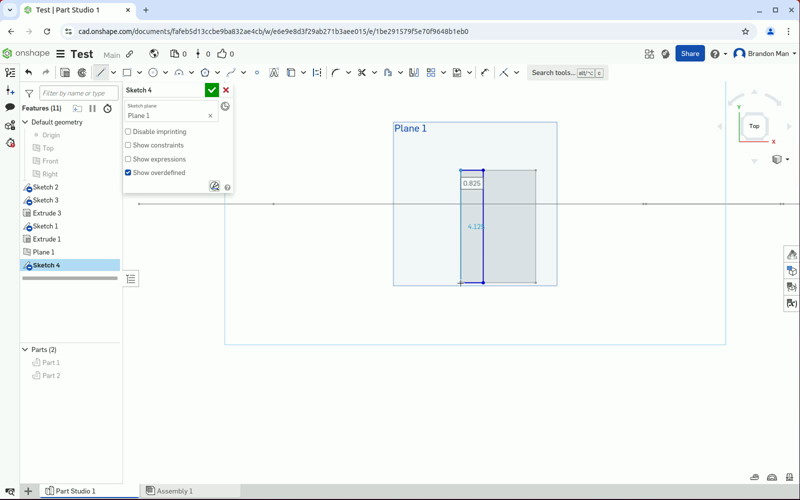
click(460, 282)
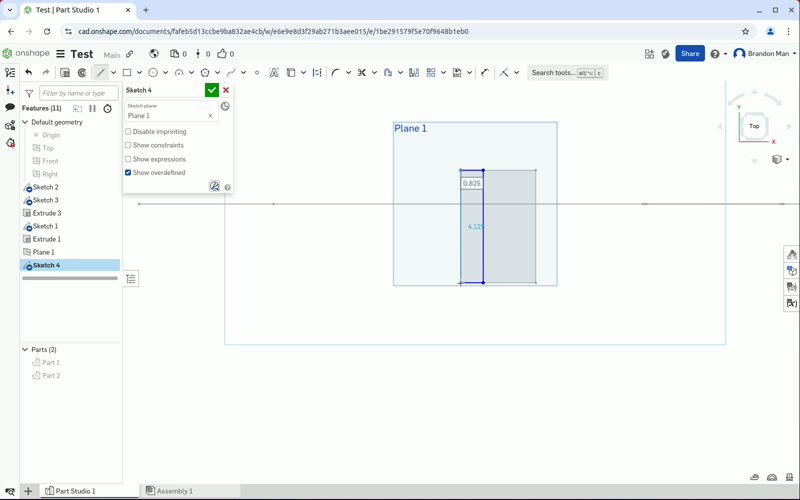
key(esc)
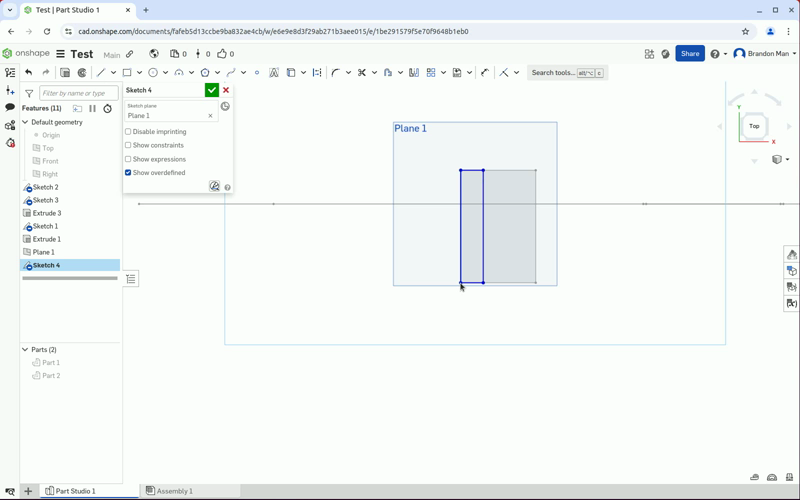
mouse_move(469, 280)
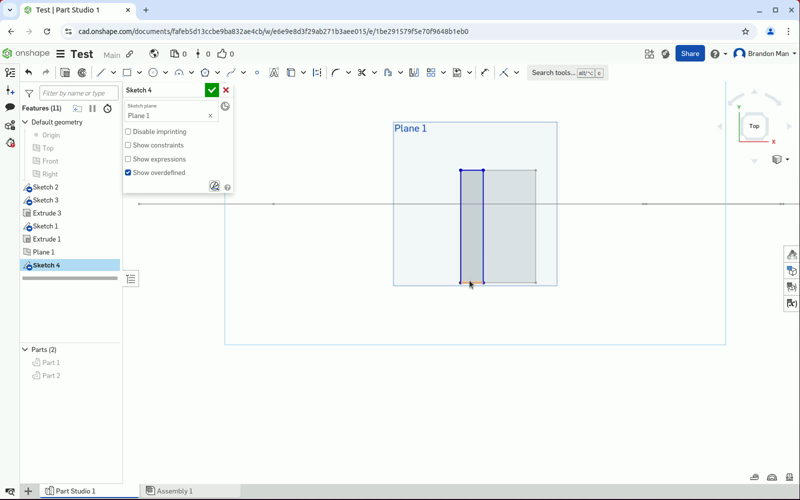
click(469, 280)
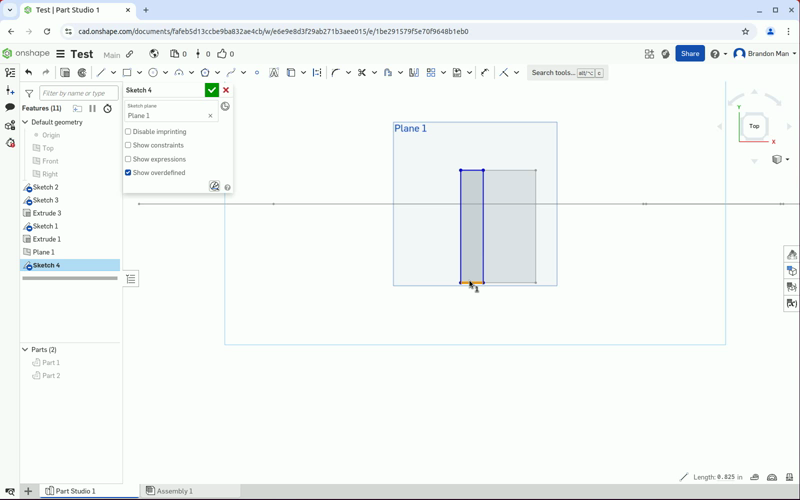
mouse_move(73, 352)
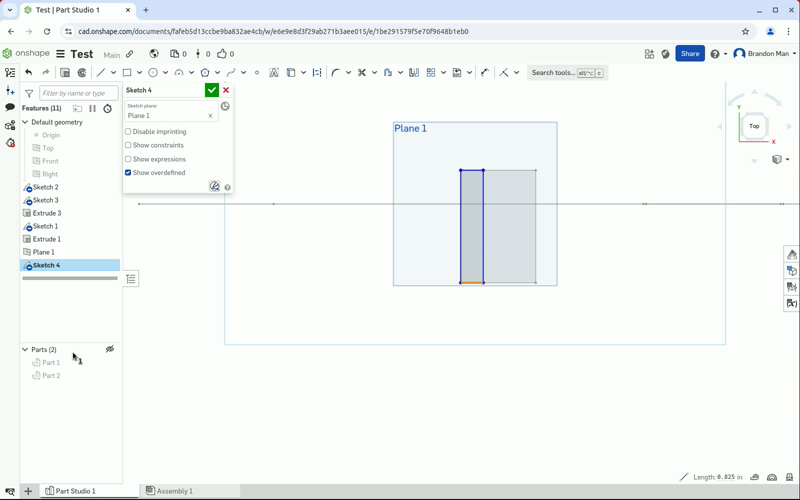
key(shift+y)
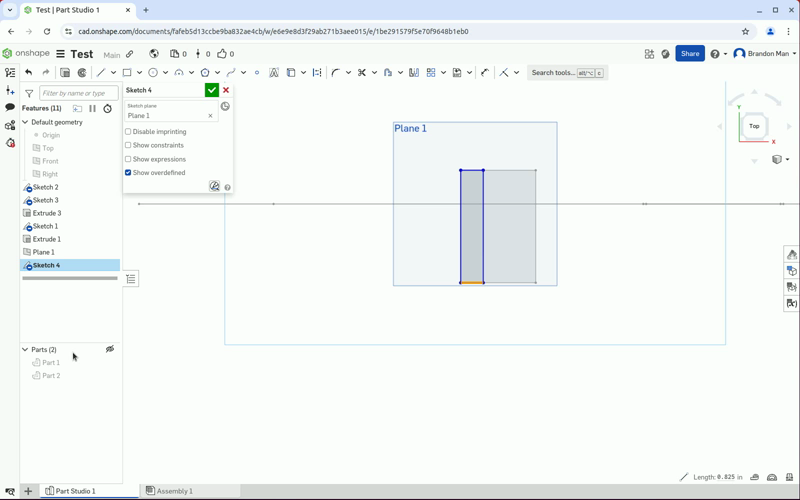
key(shift+e)
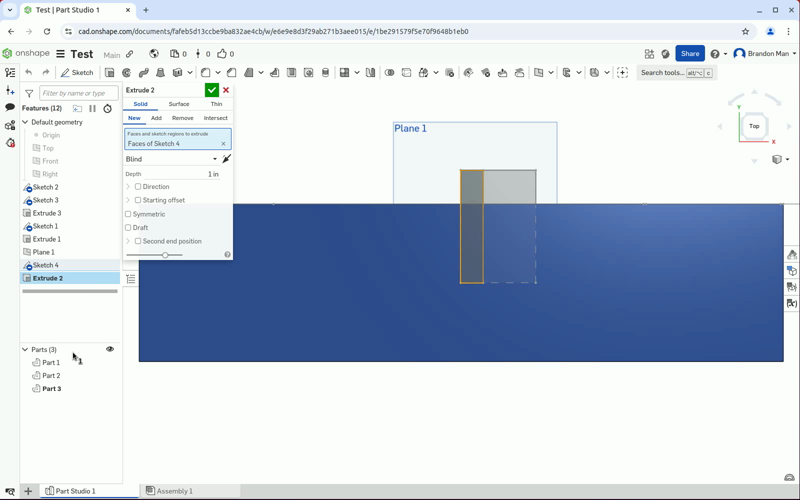
mouse_move(143, 106)
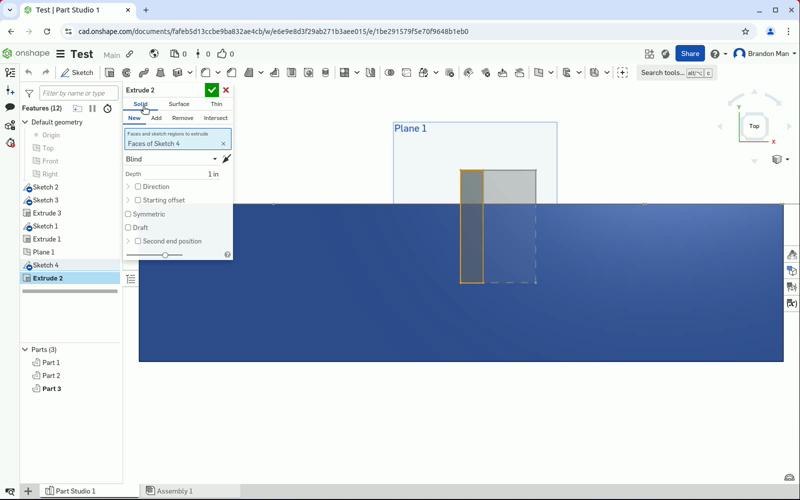
click(143, 106)
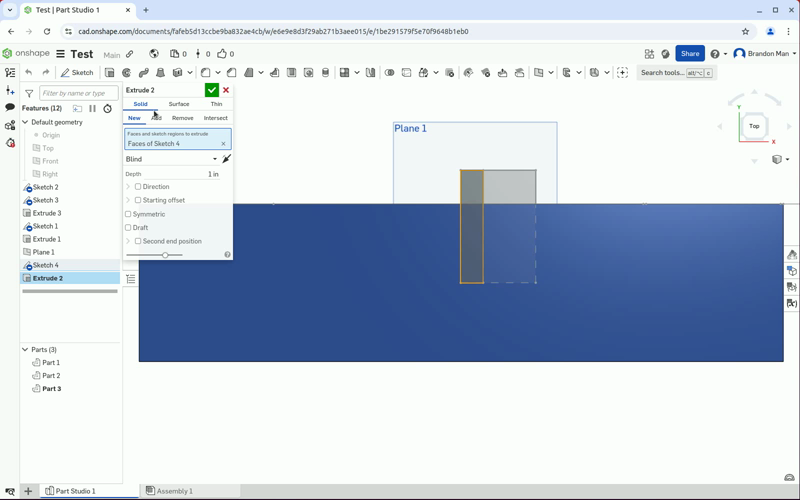
mouse_move(186, 120)
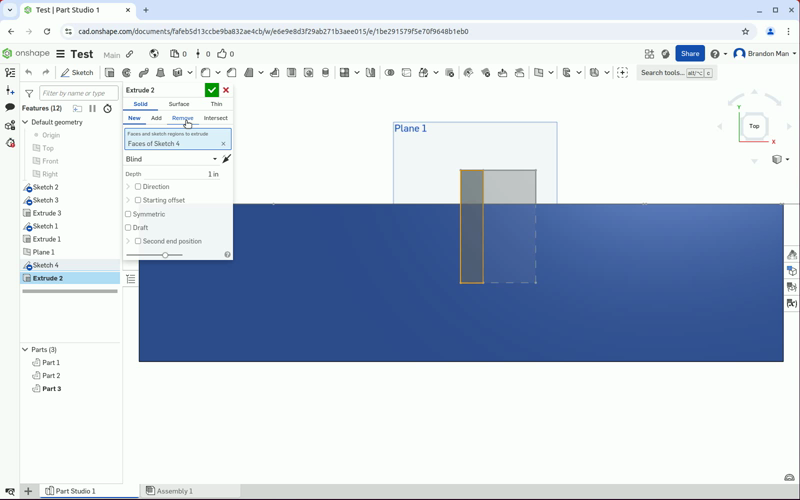
click(186, 120)
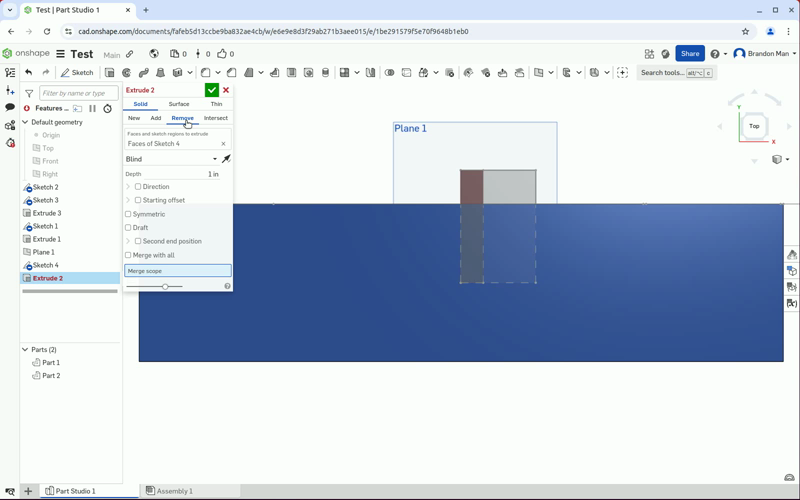
key(tab, 4)
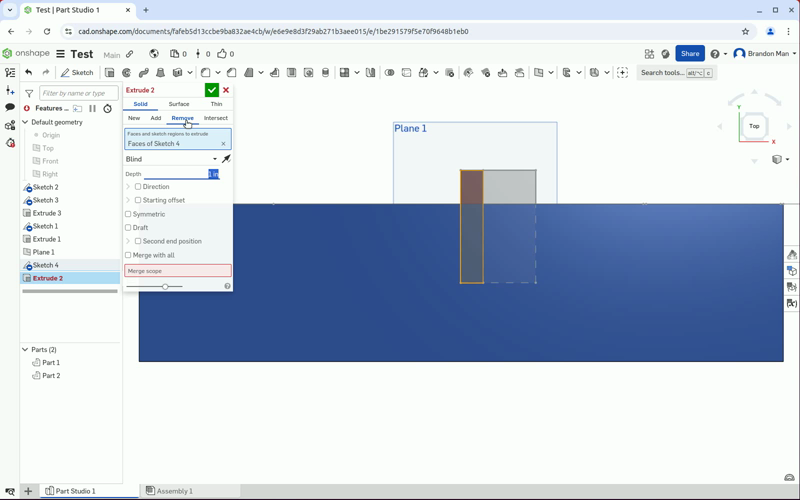
text(0.816)
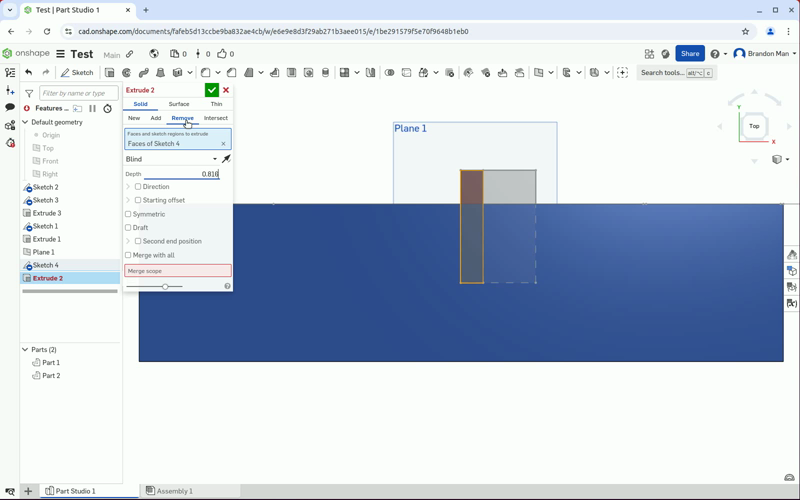
key(tab, 6)
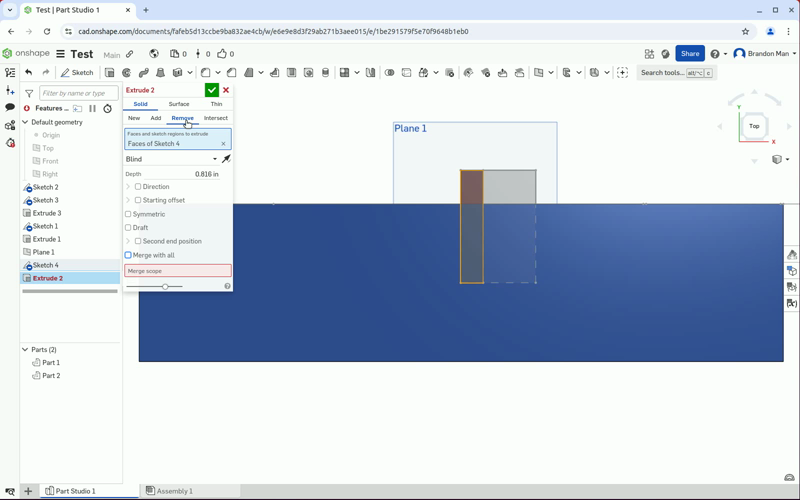
key(space)
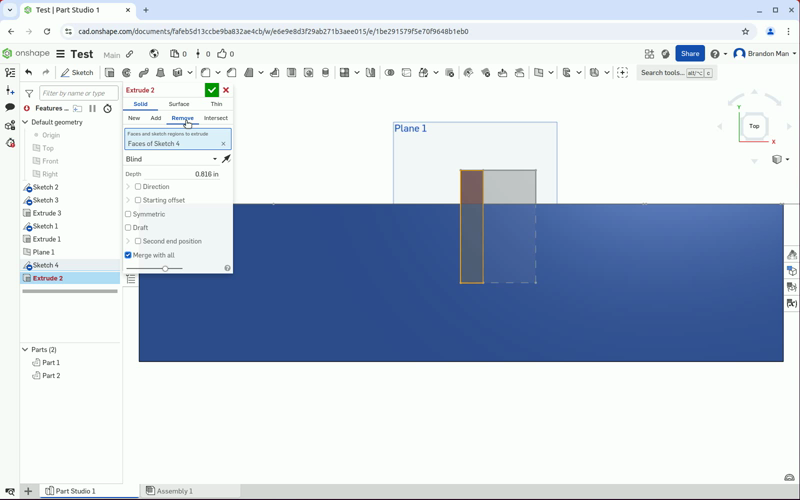
key(enter)
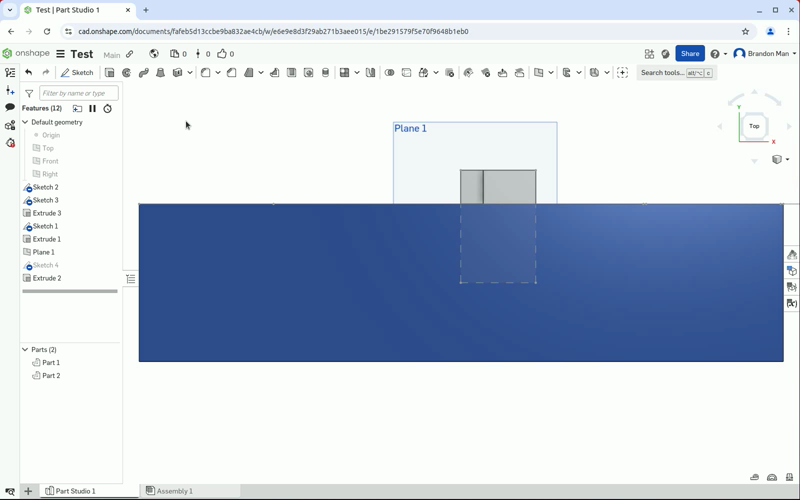
key(shift+h)
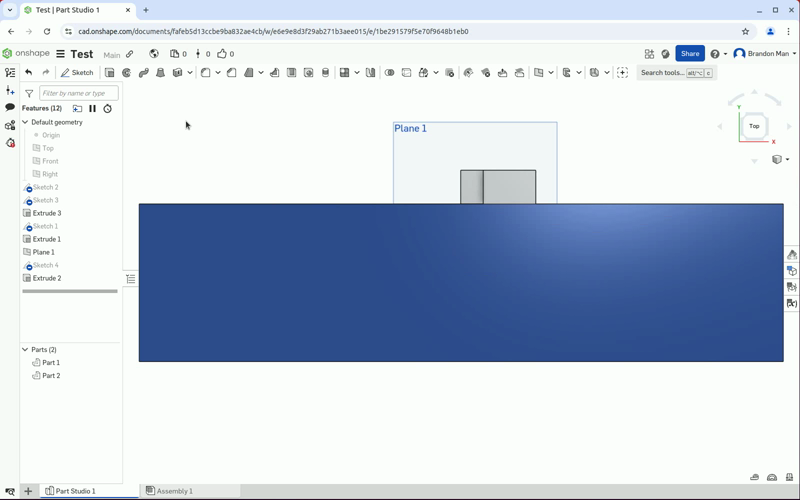
key(shift+h)
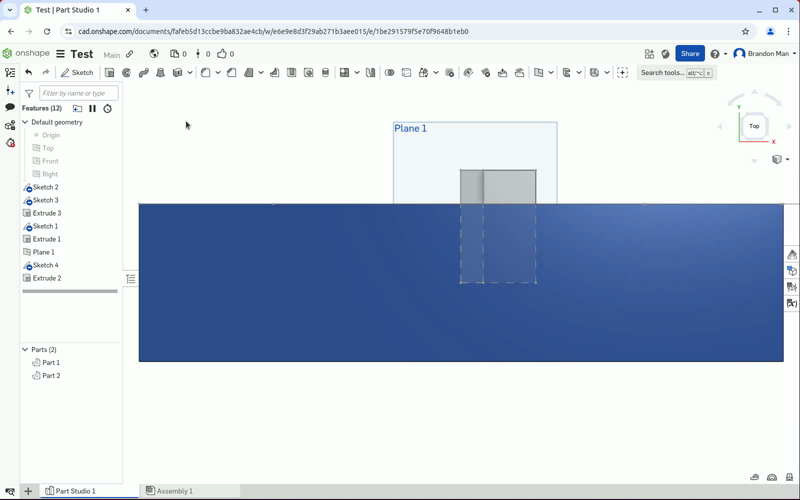
mouse_move(73, 189)
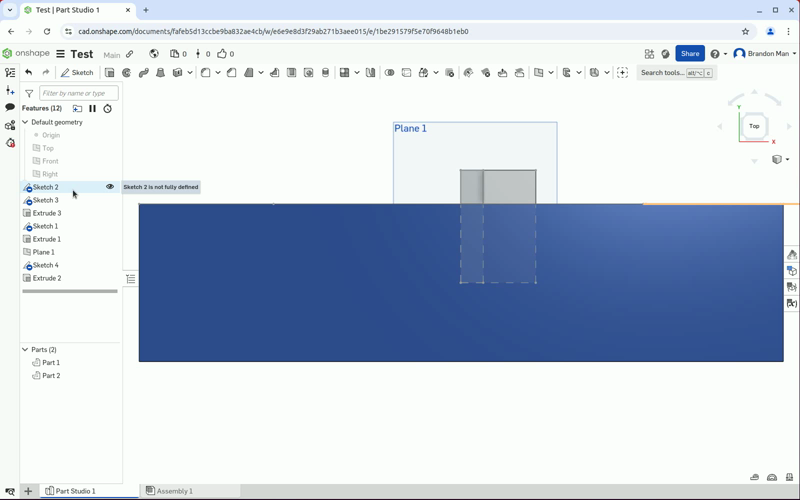
click(73, 189)
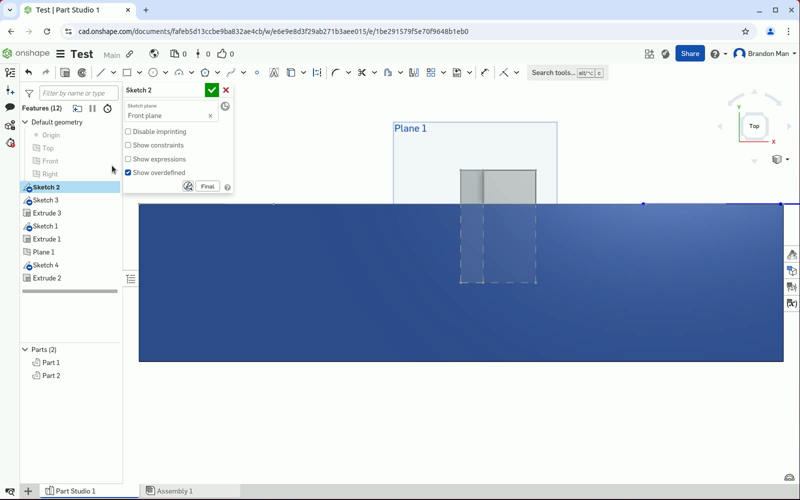
mouse_move(229, 92)
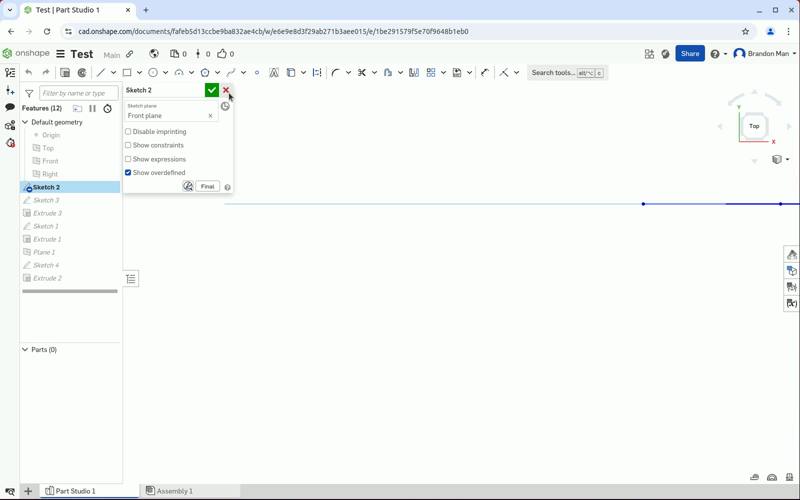
click(229, 92)
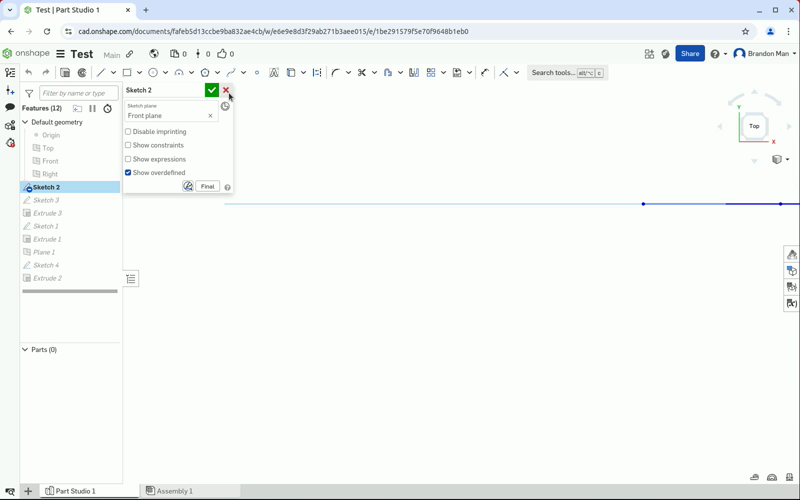
key(shift+s)
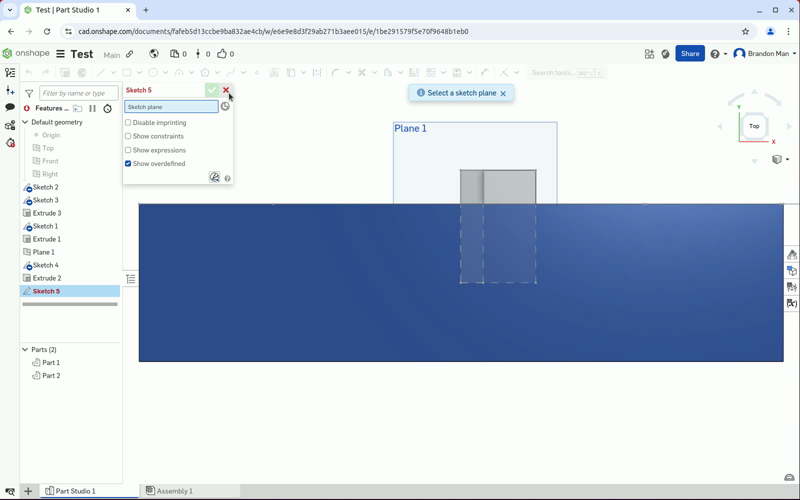
mouse_move(73, 254)
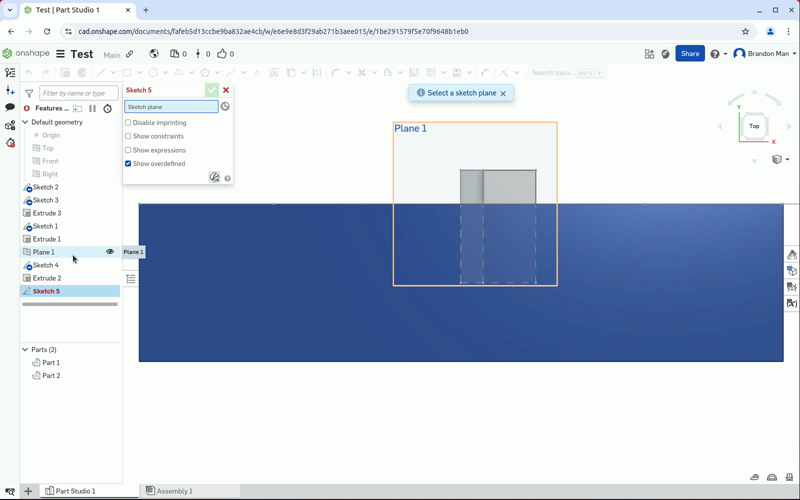
click(73, 254)
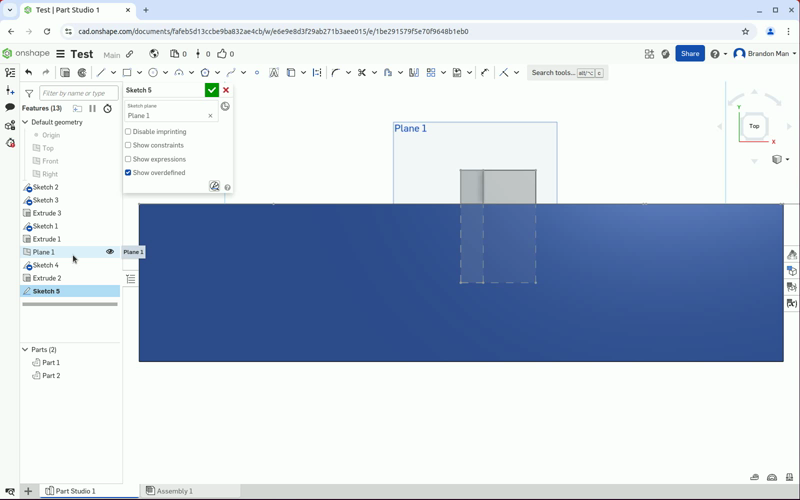
mouse_move(73, 352)
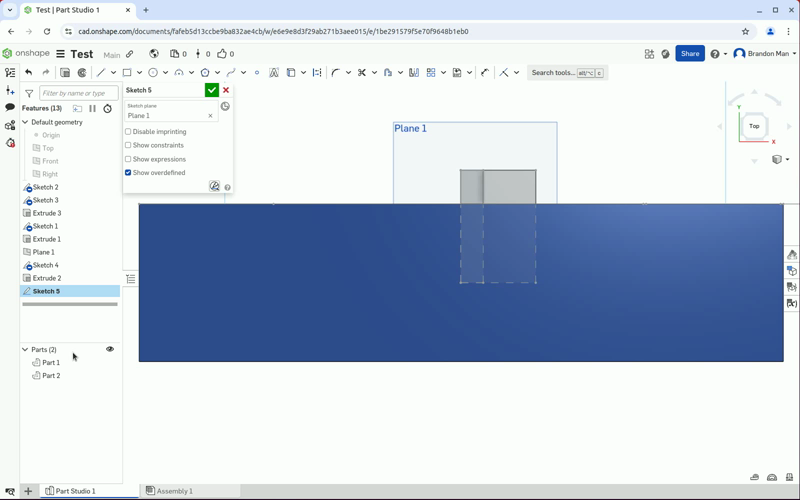
key(y)
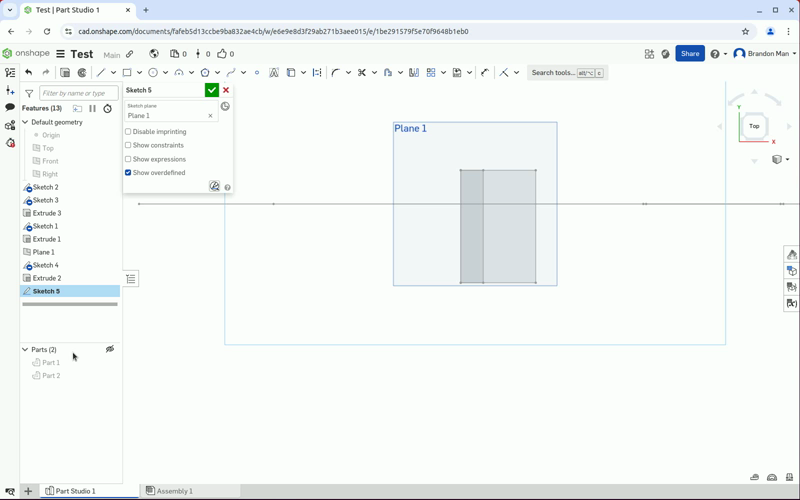
key(c)
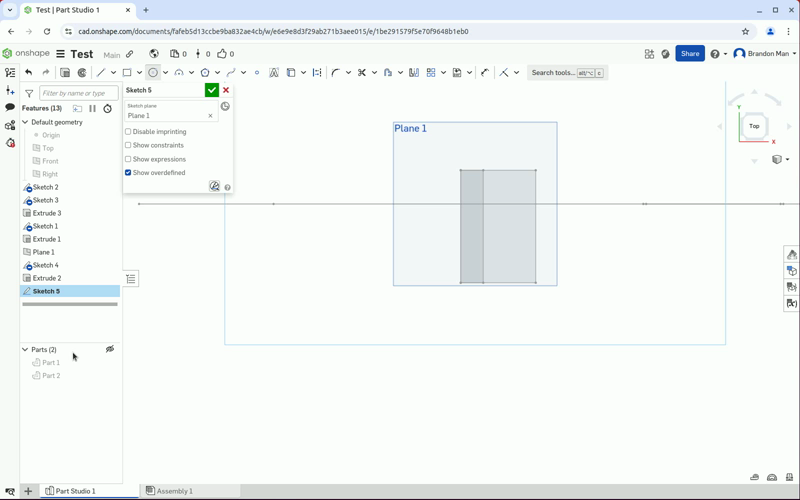
key_down(shift)
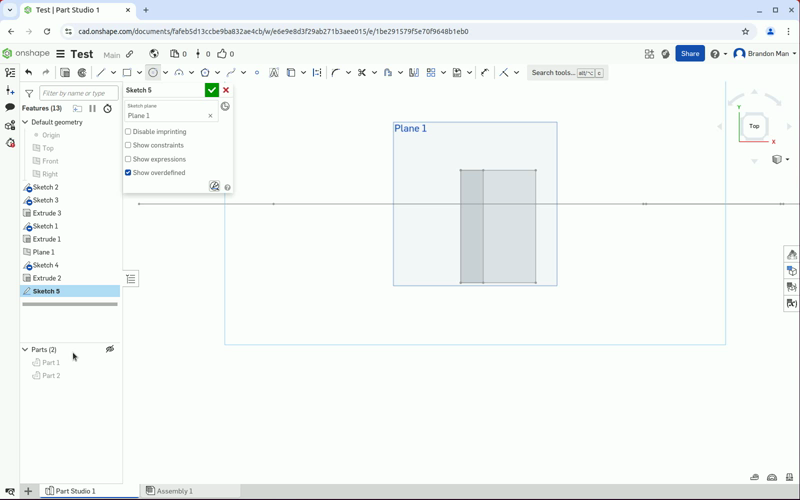
mouse_move(510, 226)
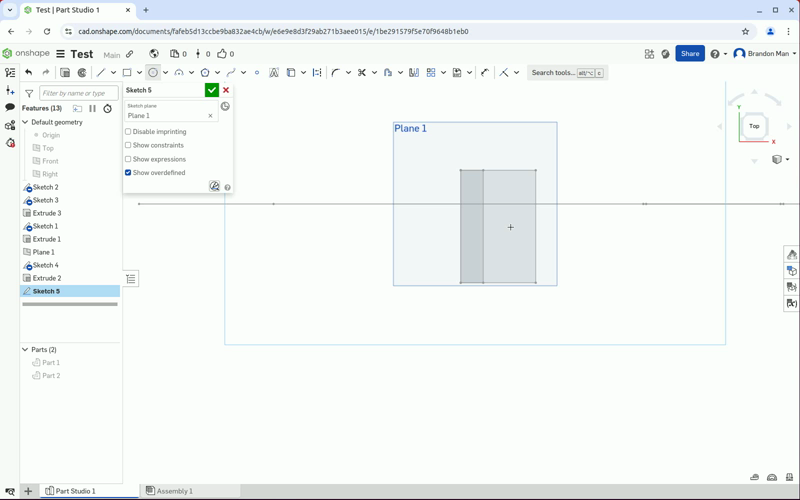
click(510, 226)
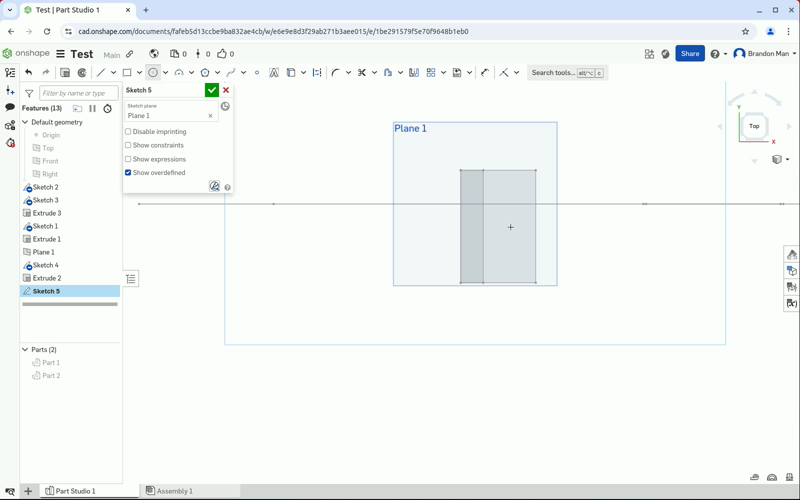
key_up(shift)
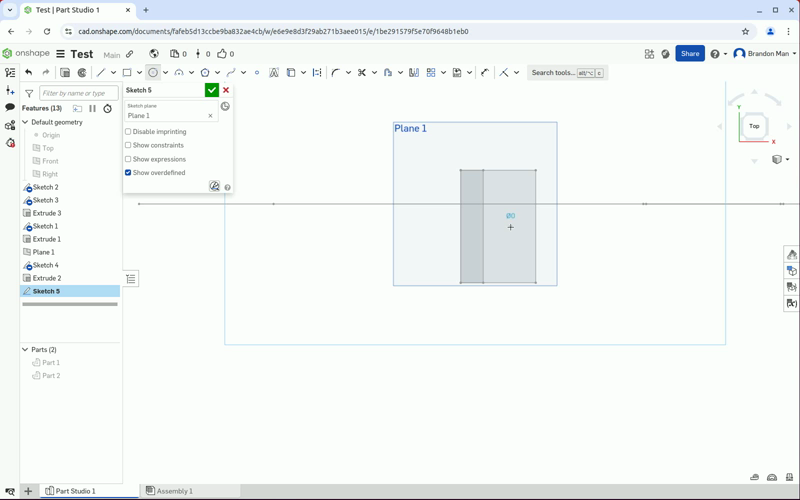
mouse_move(526, 226)
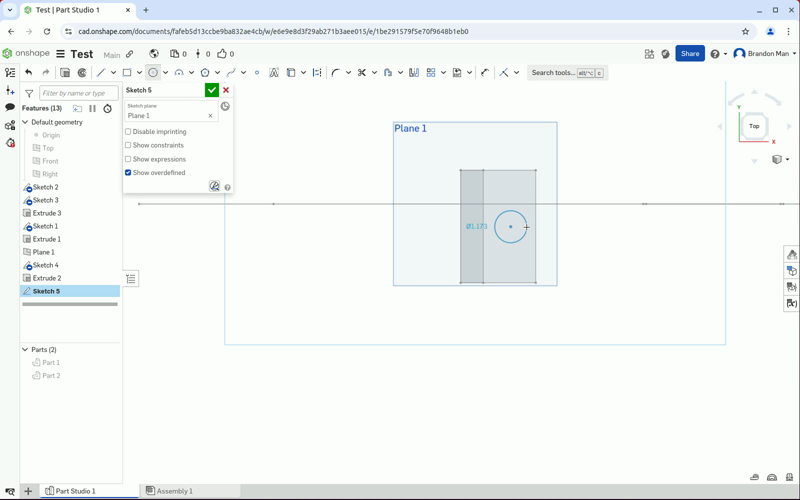
click(526, 226)
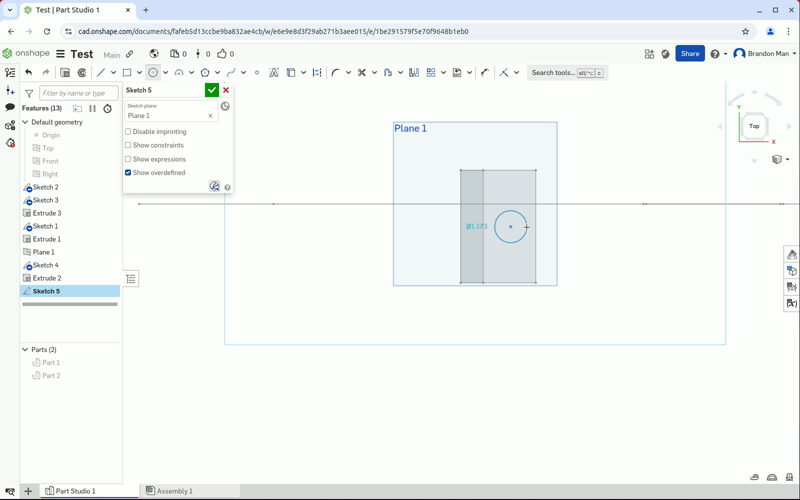
key(esc)
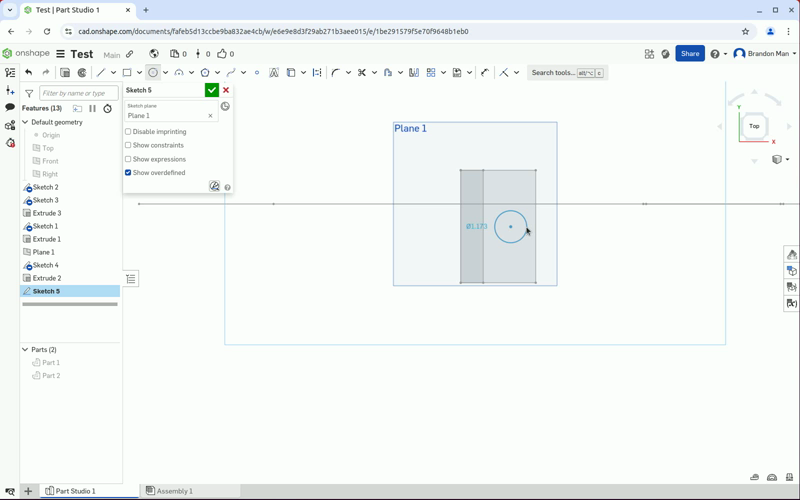
mouse_move(504, 238)
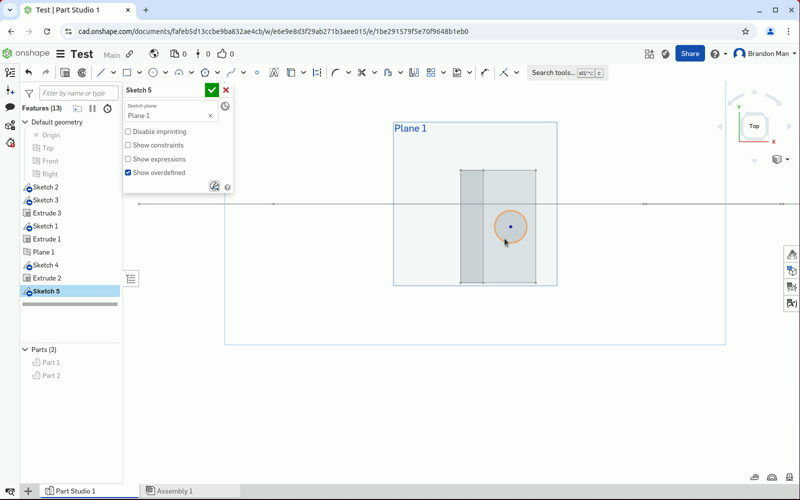
scroll(6)
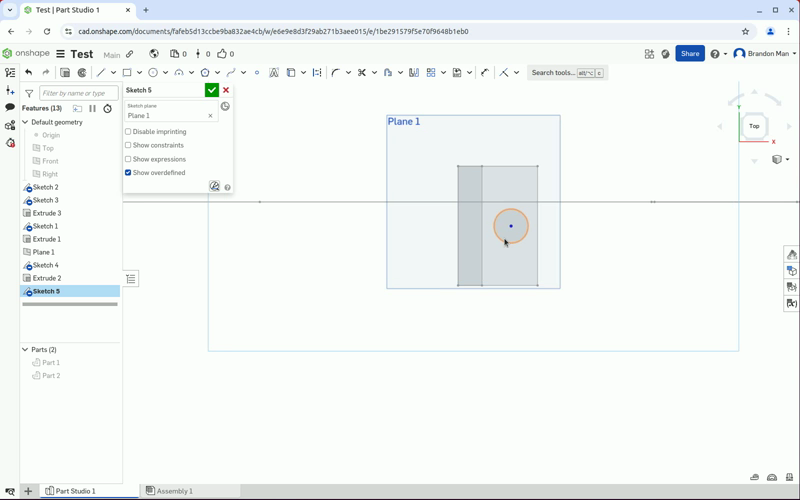
scroll(6)
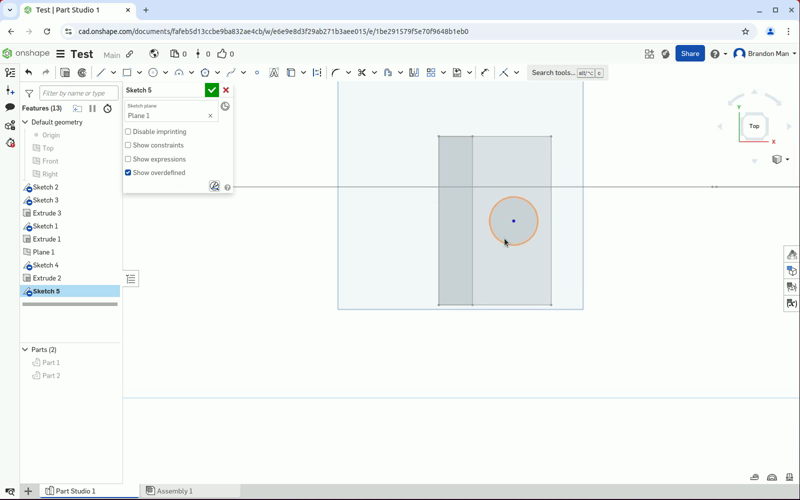
scroll(6)
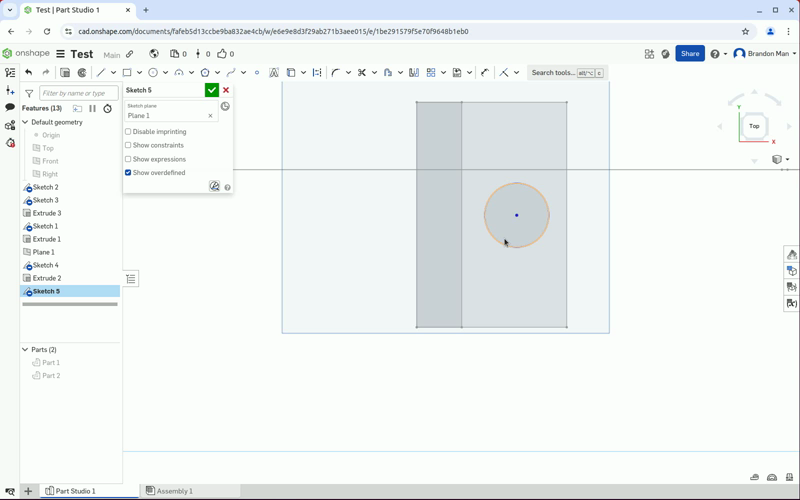
scroll(6)
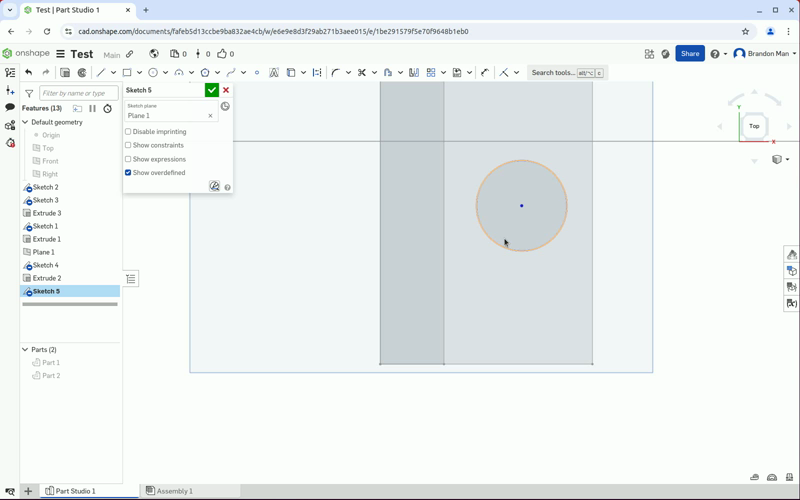
scroll(6)
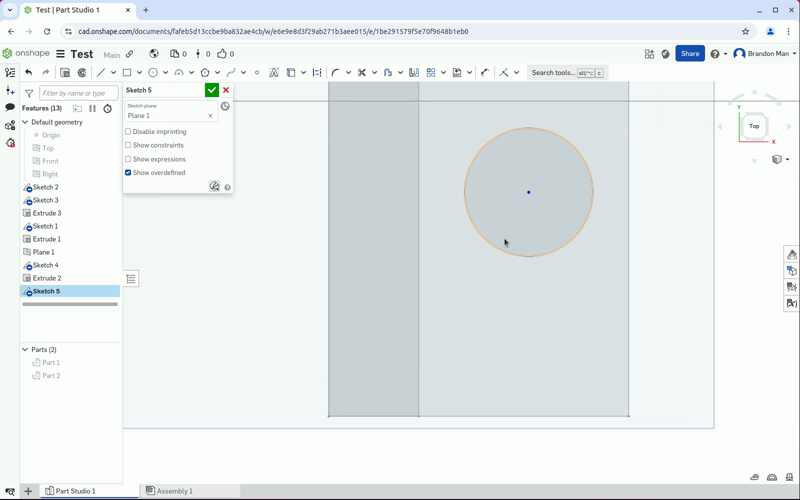
scroll(6)
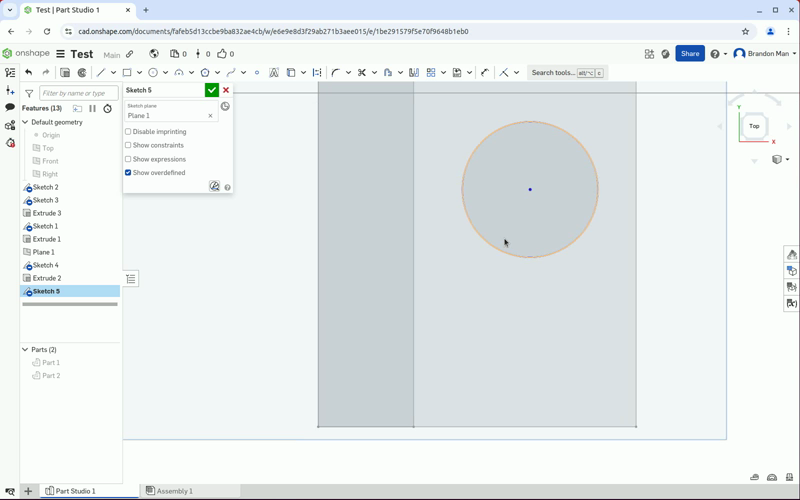
scroll(6)
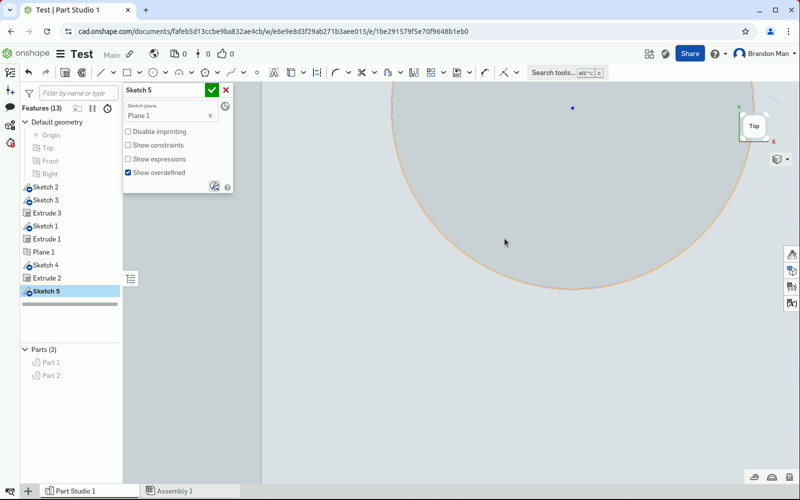
click(504, 238)
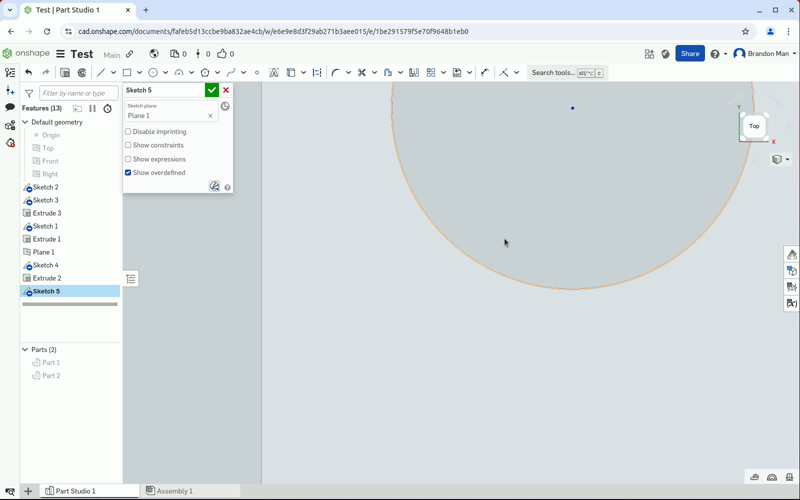
scroll(-6)
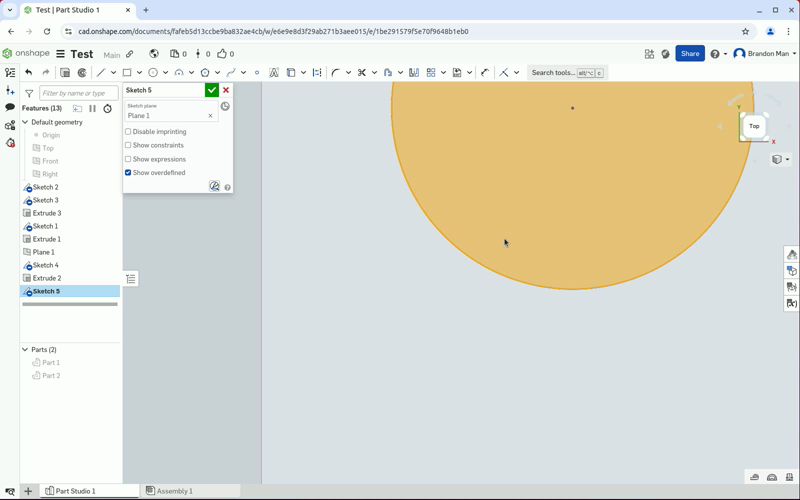
scroll(-6)
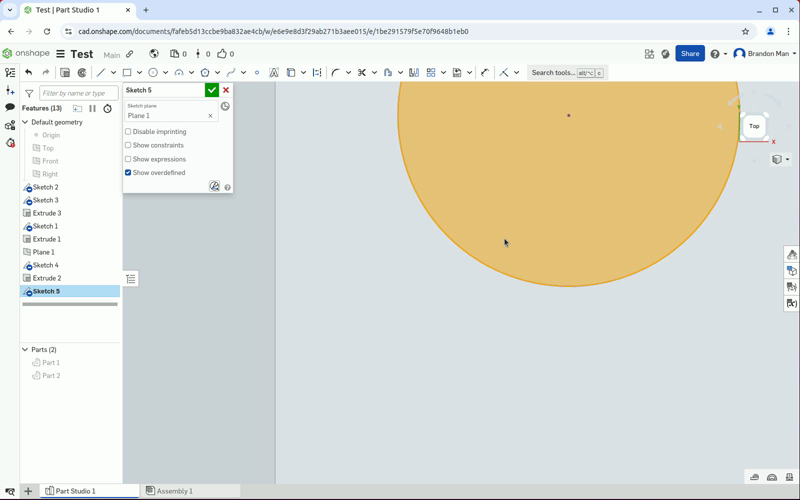
scroll(-6)
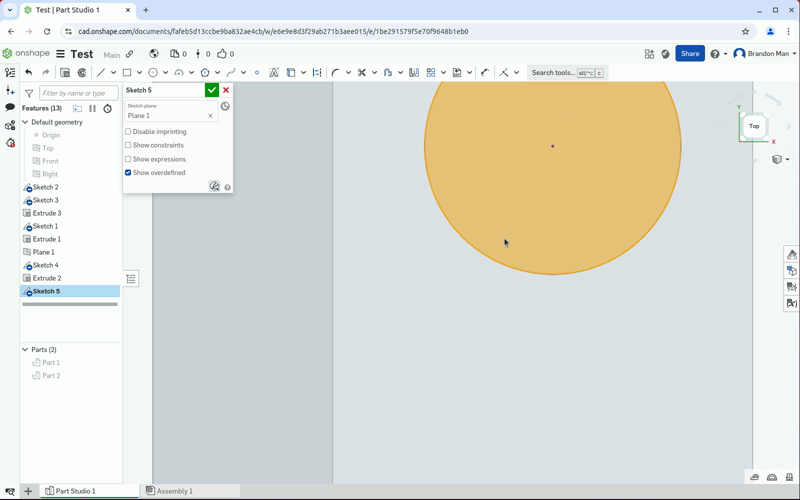
scroll(-6)
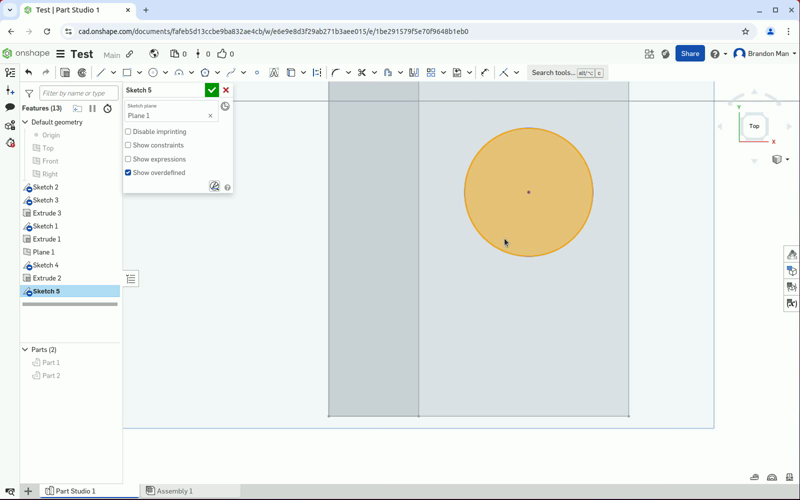
scroll(-6)
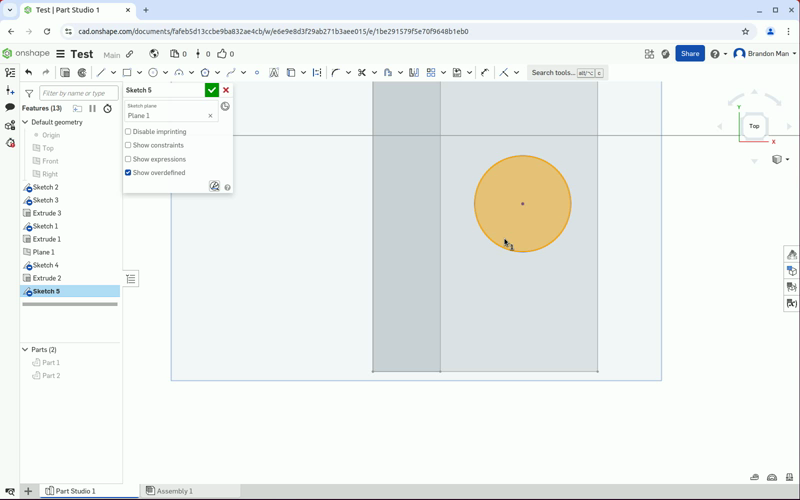
scroll(-6)
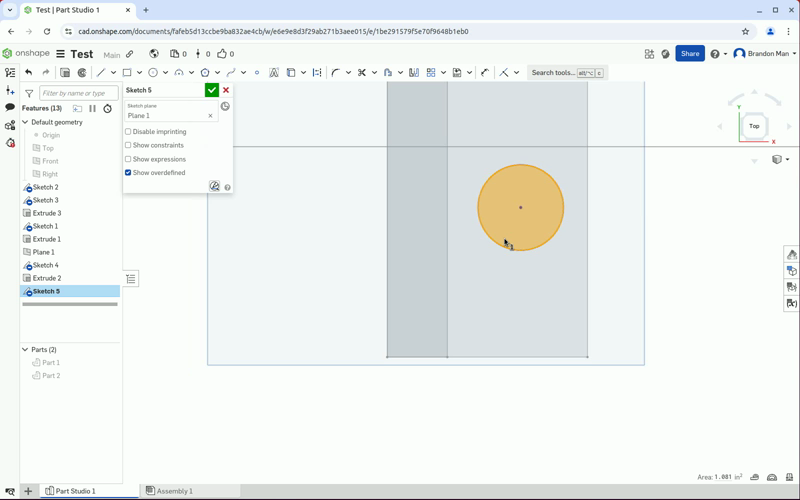
scroll(-6)
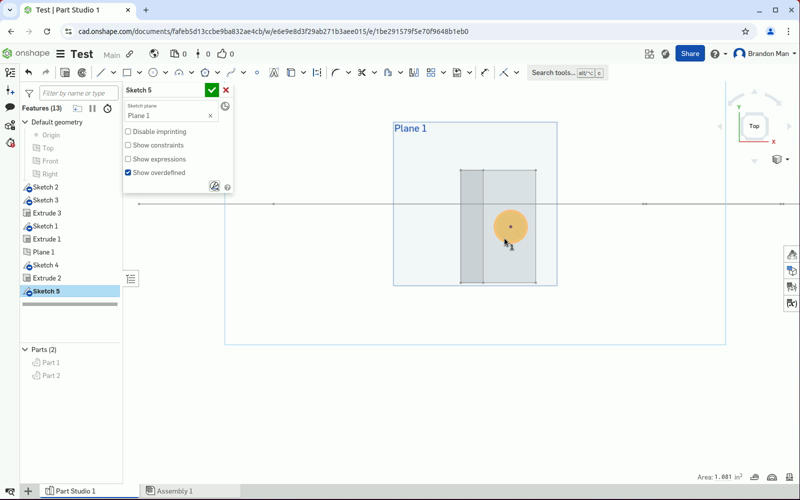
mouse_move(73, 352)
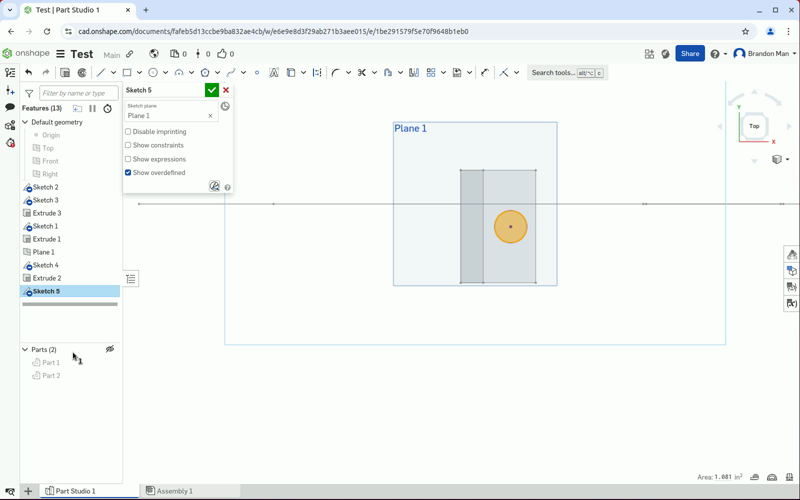
key(shift+y)
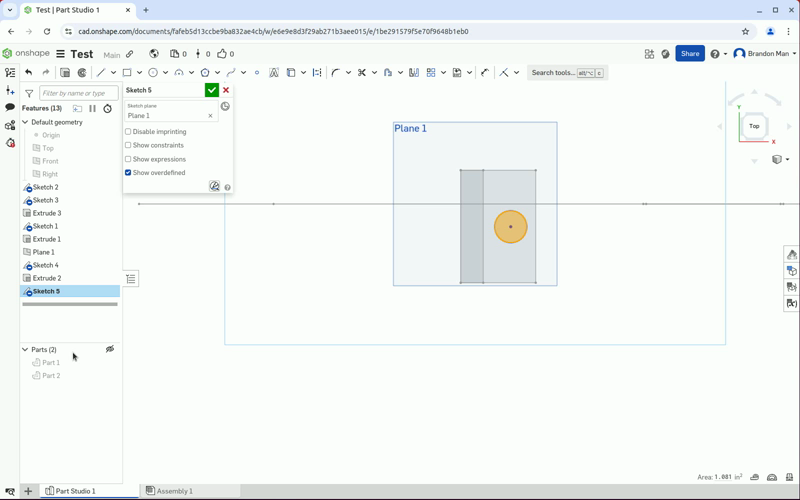
key(shift+e)
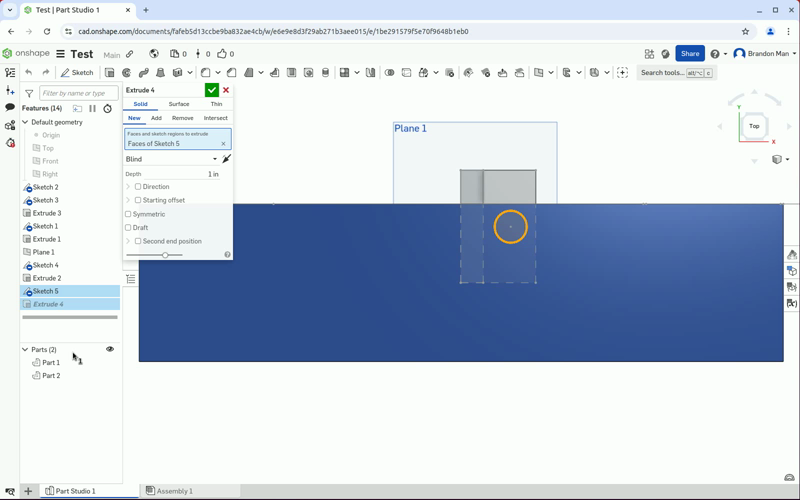
mouse_move(143, 106)
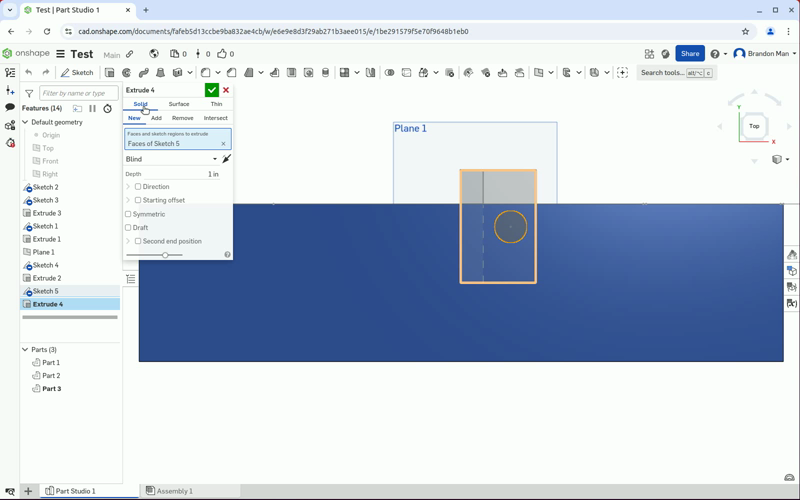
click(143, 106)
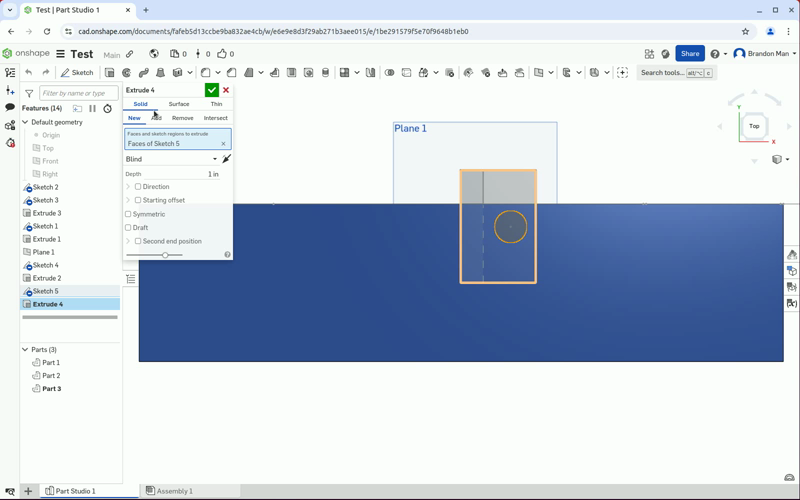
mouse_move(186, 120)
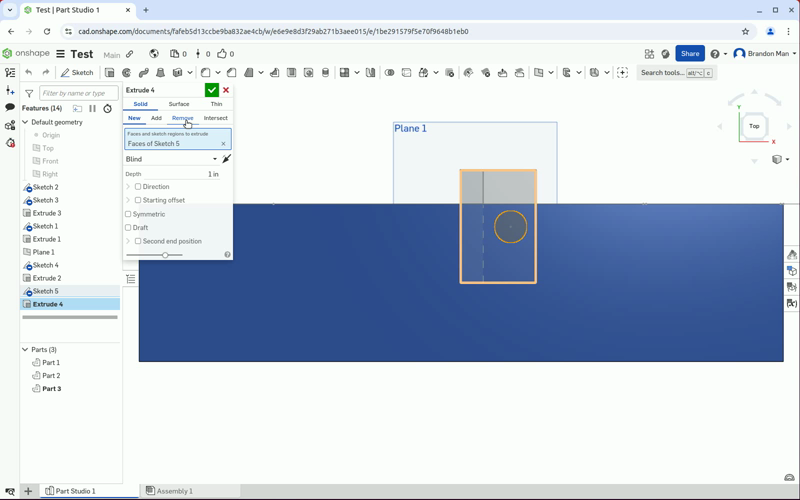
click(186, 120)
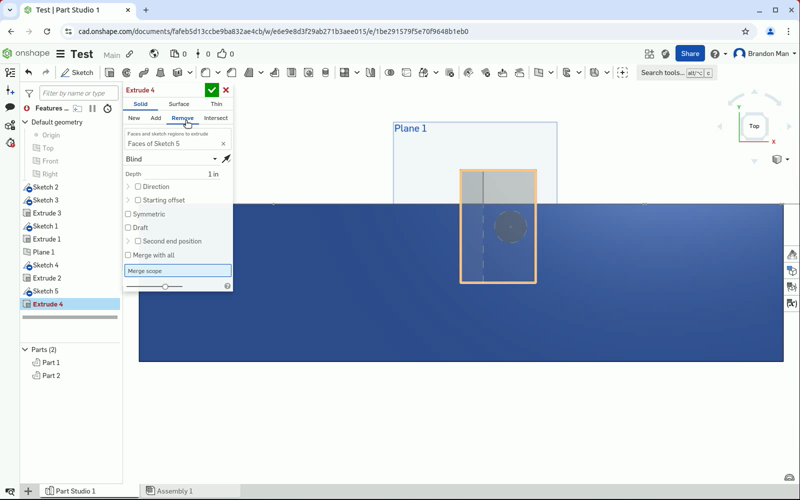
key(tab, 4)
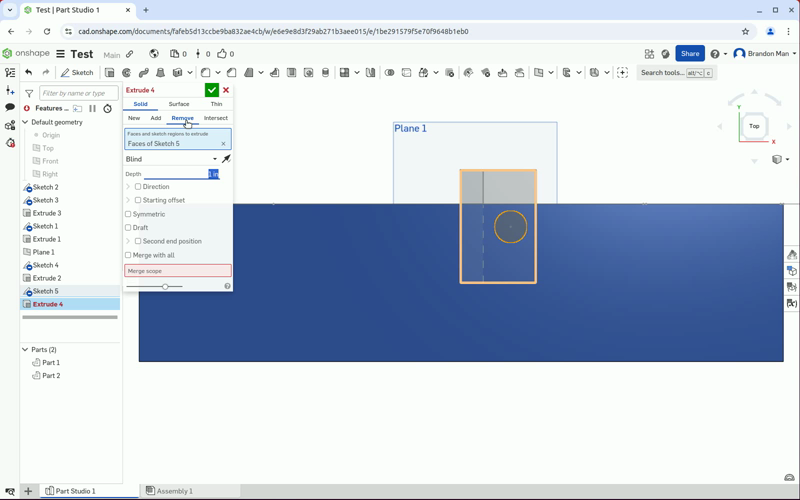
text(5.5)
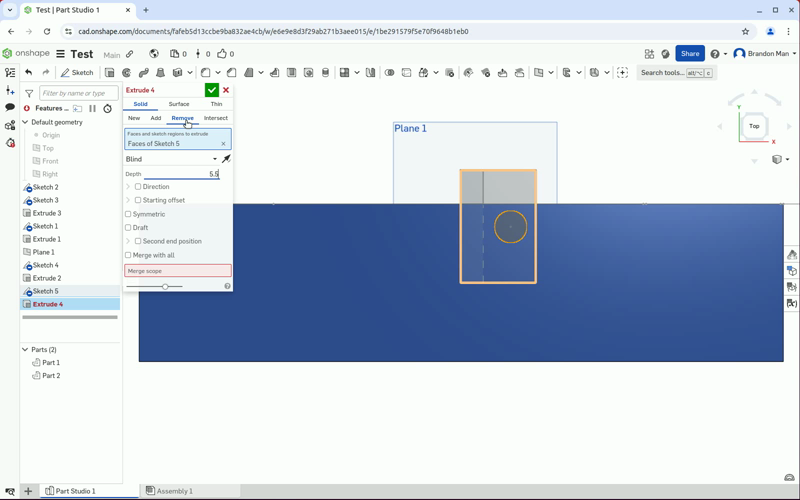
key(tab, 6)
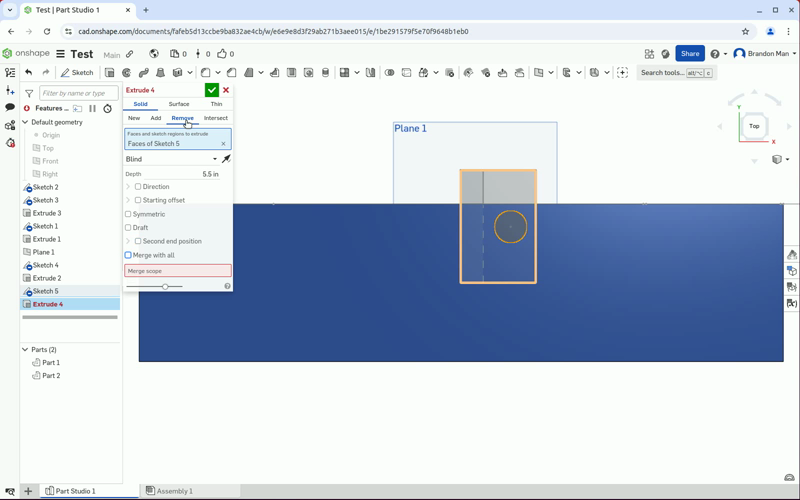
key(space)
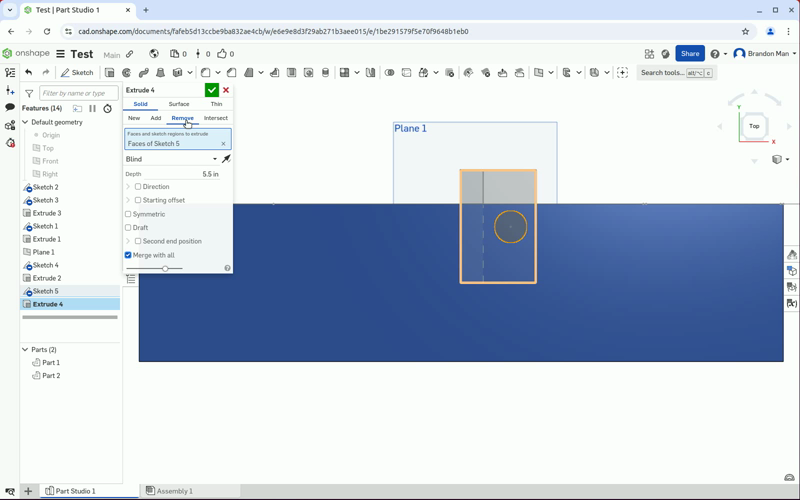
key(enter)
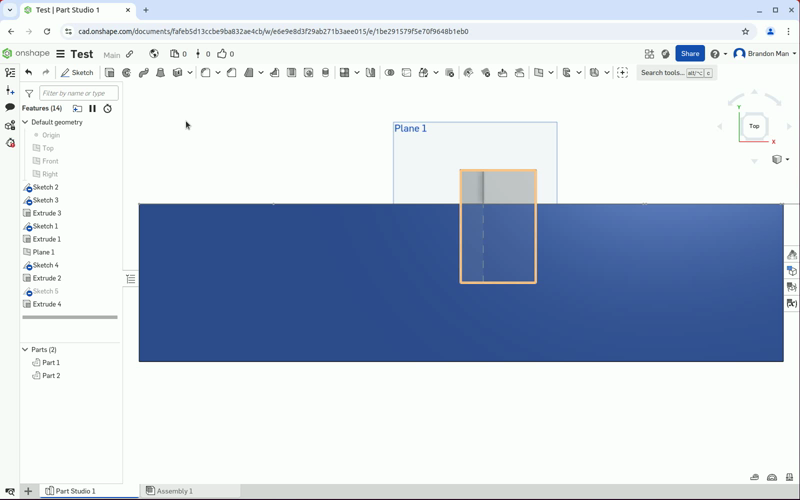
key(shift+h)
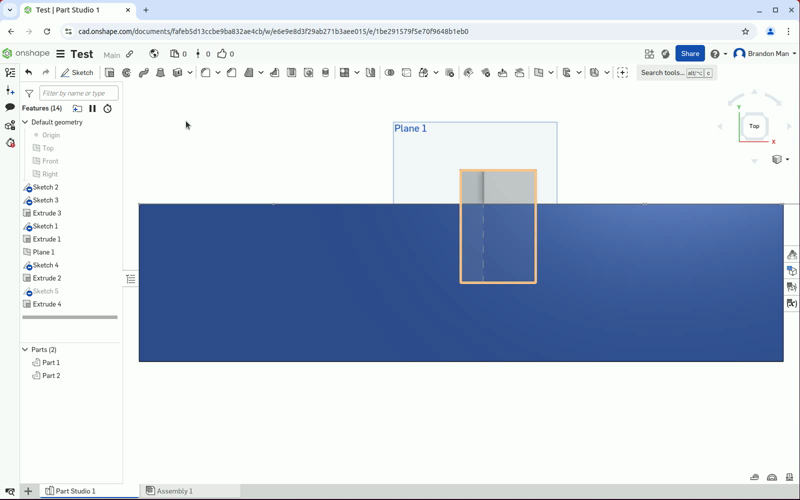
key(shift+h)
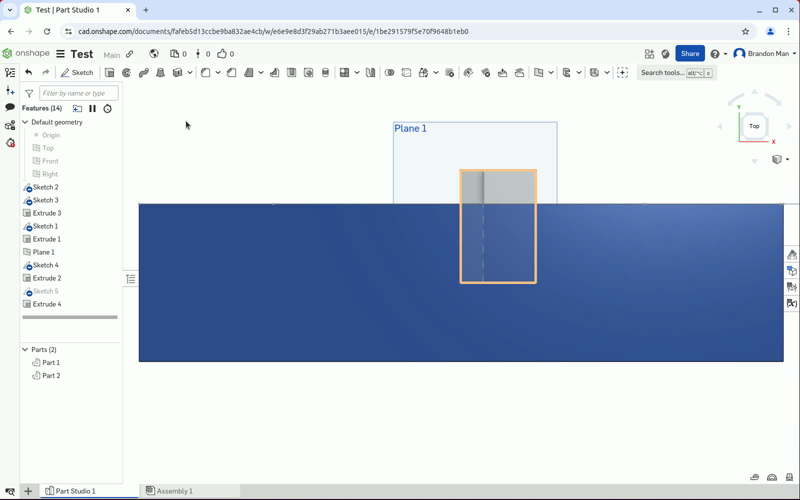
key(shift+7)
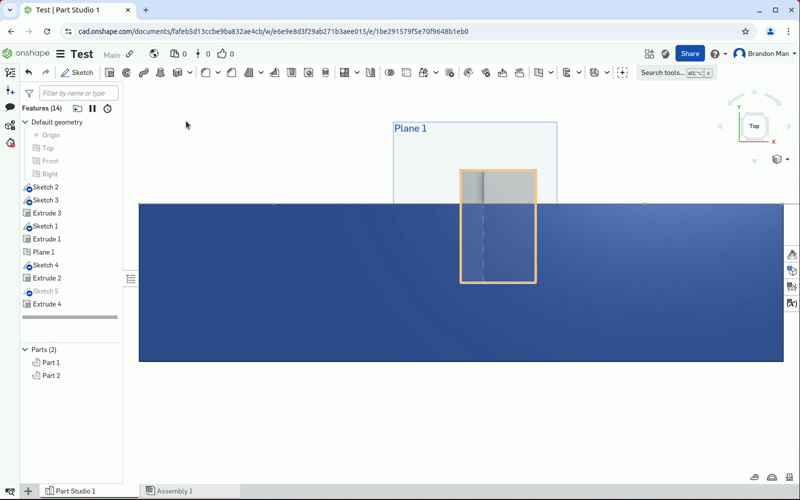
key(up, 3)
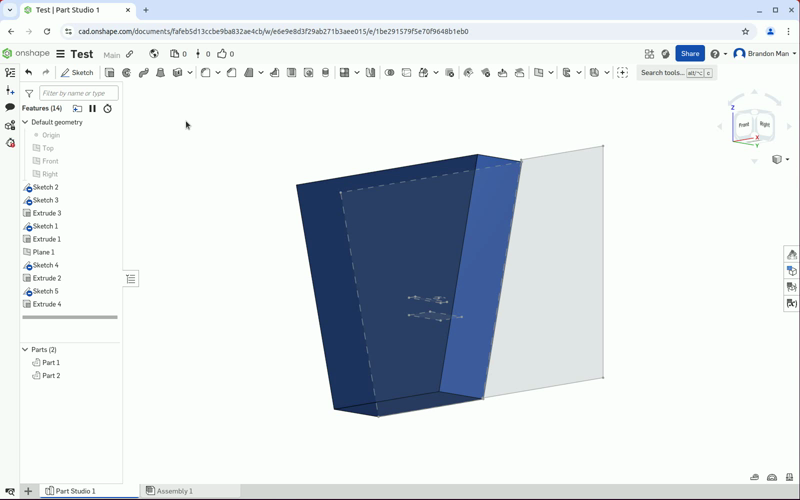
key(left, 3)
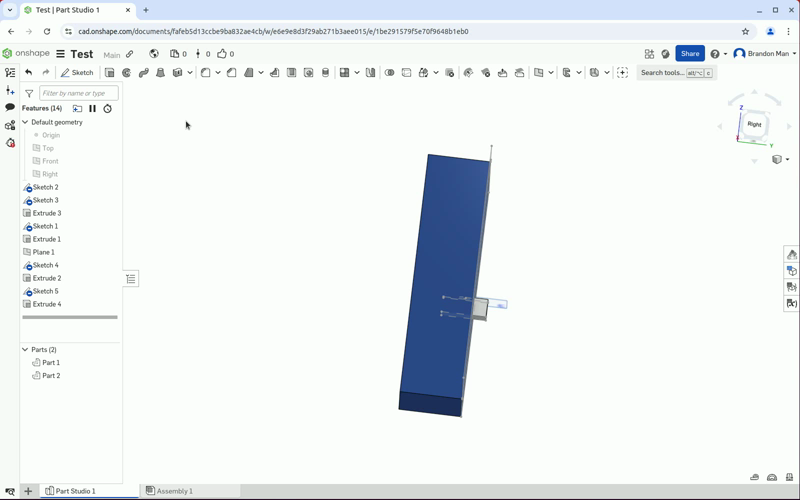
key(right, 3)
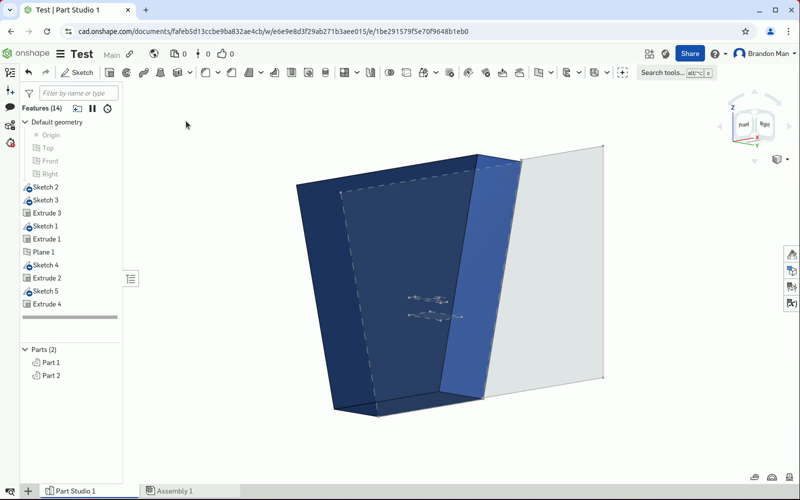
key(down, 3)
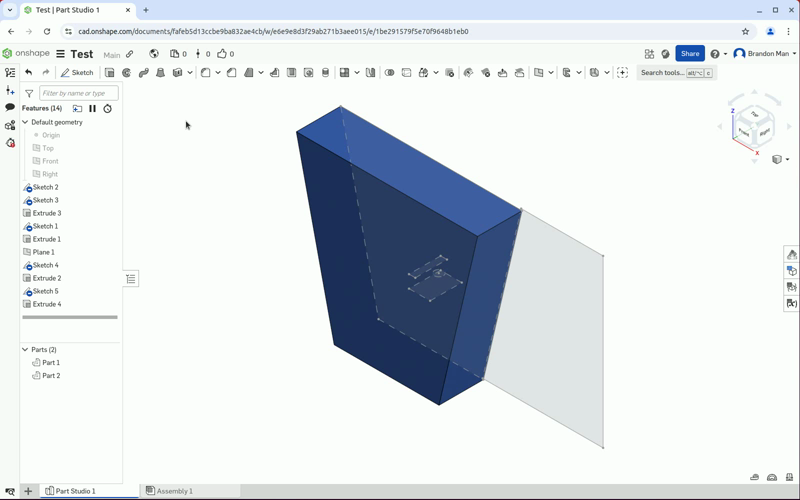
mouse_move(73, 189)
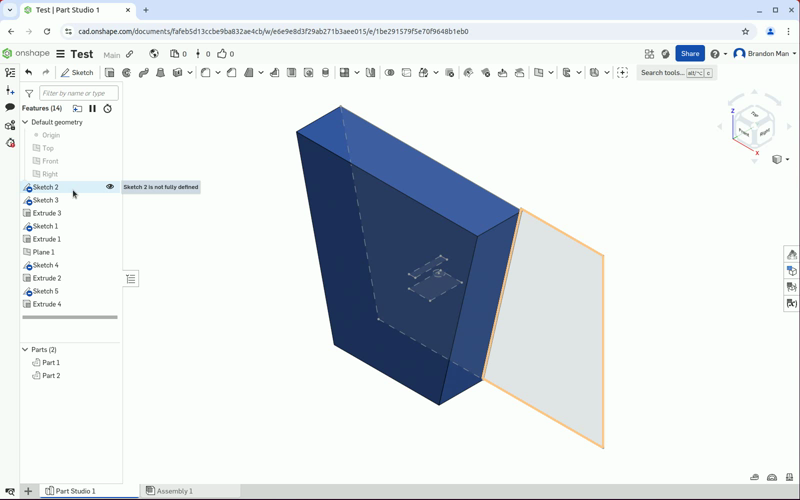
click(73, 189)